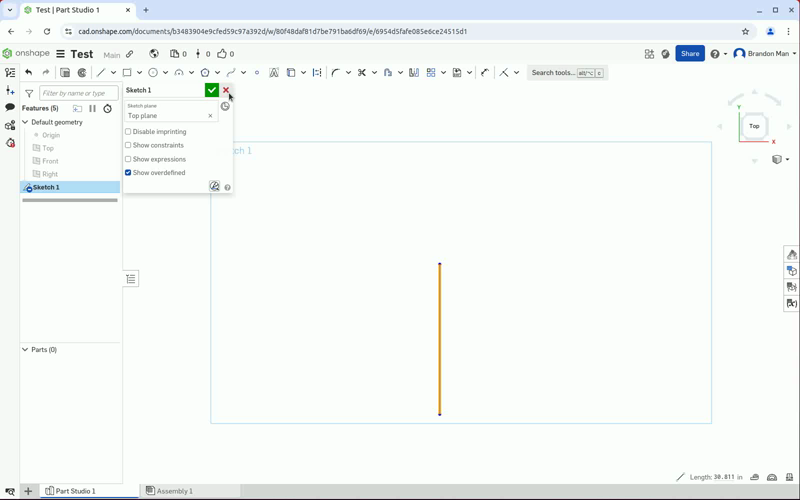
key(shift+h)
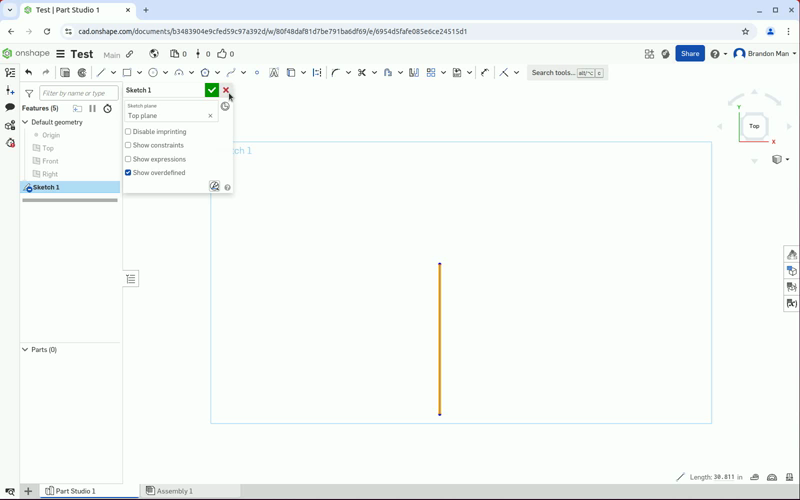
key(shift+s)
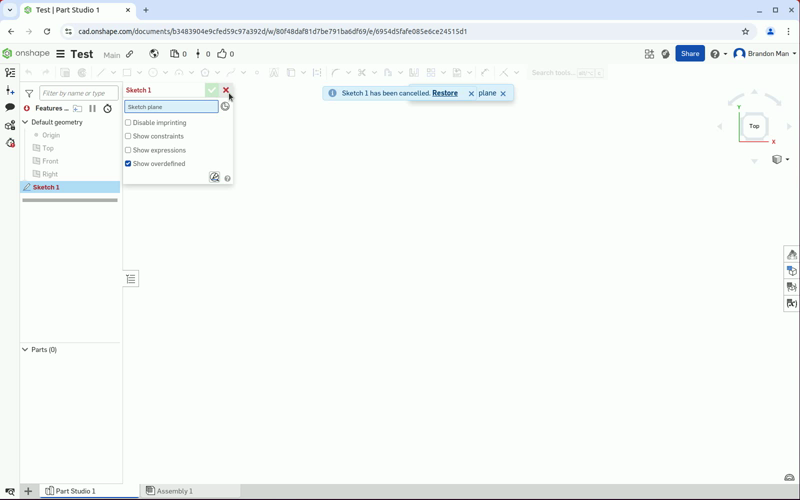
mouse_move(73, 150)
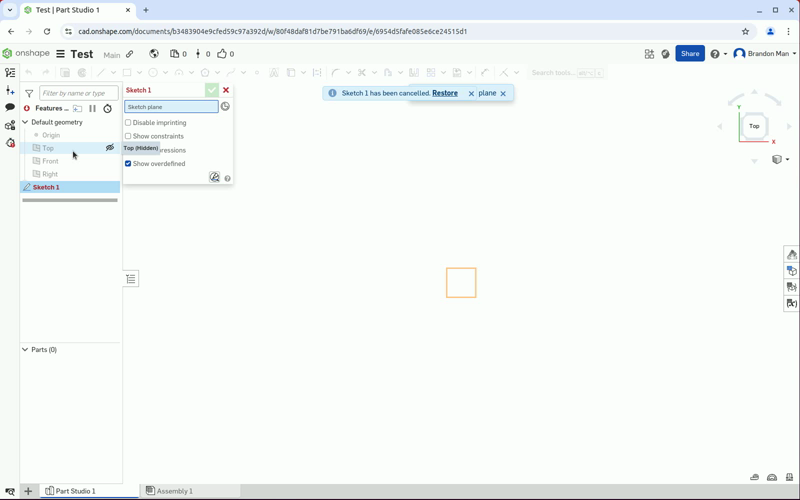
click(73, 150)
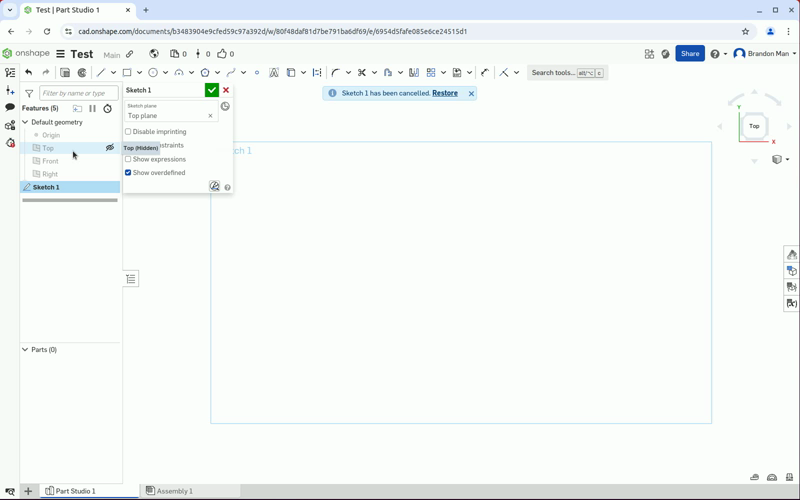
mouse_move(73, 352)
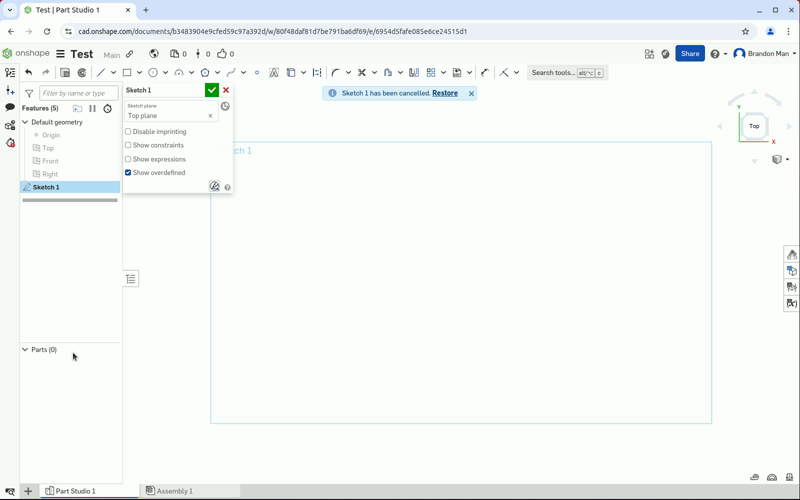
key(y)
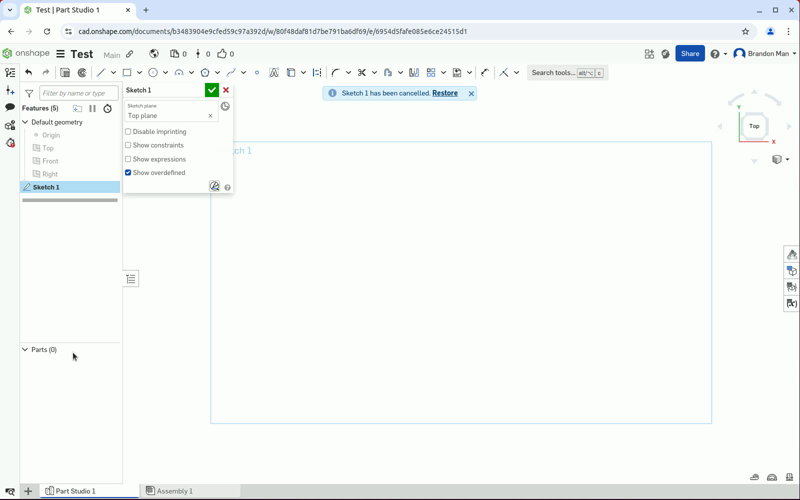
key(l)
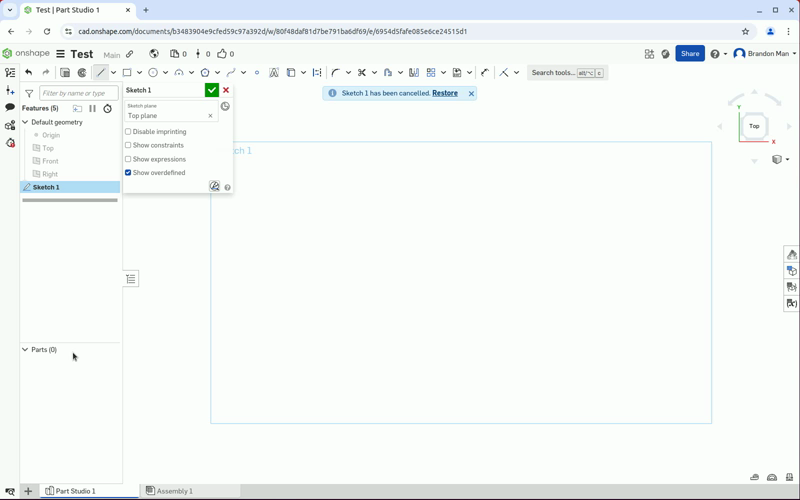
key_down(shift)
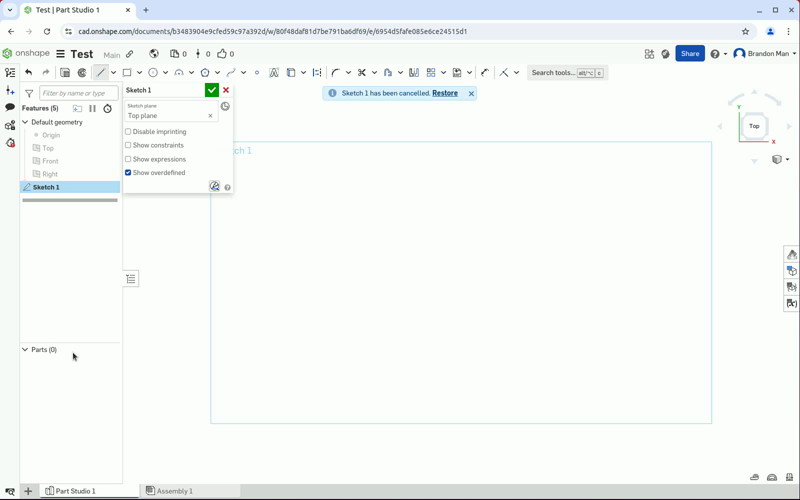
mouse_move(348, 395)
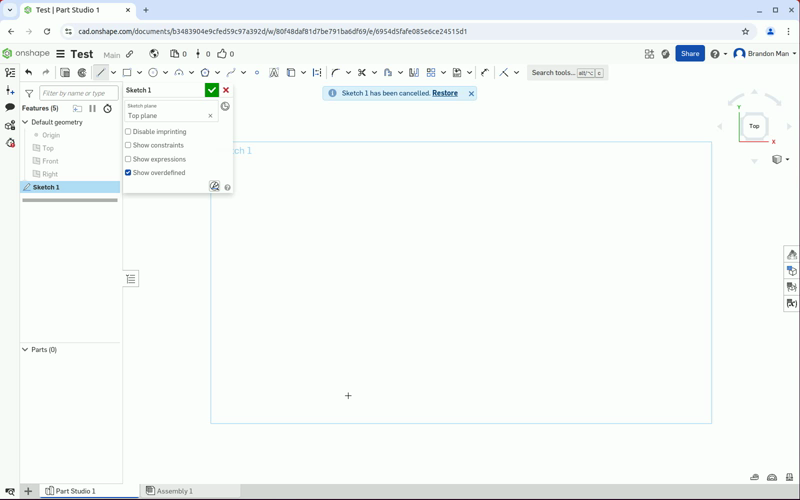
click(348, 395)
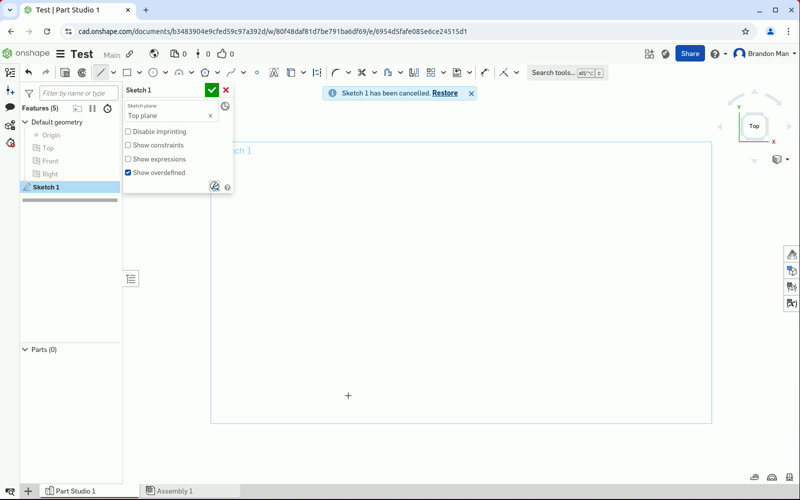
key_up(shift)
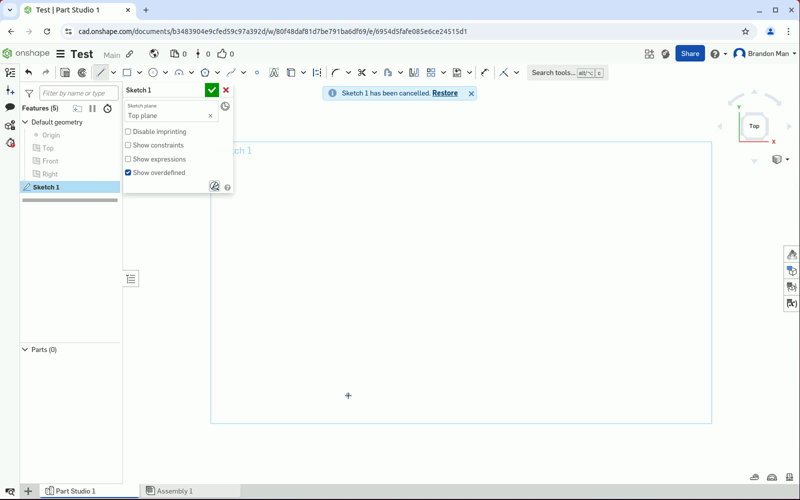
key_down(shift)
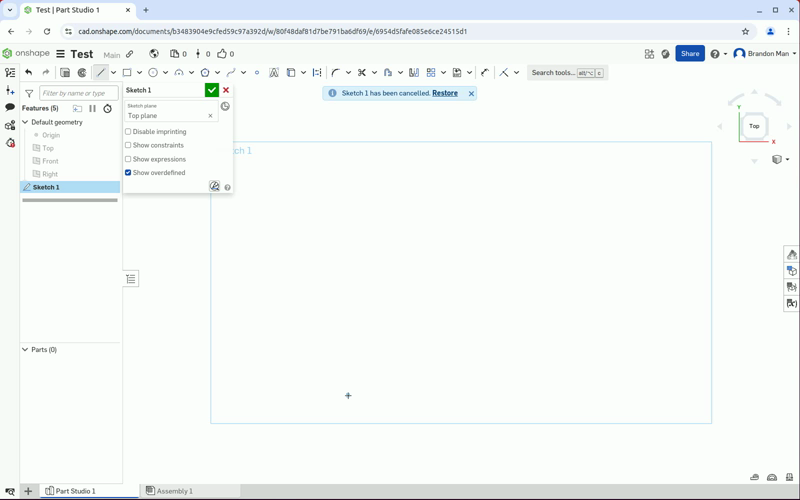
mouse_move(572, 395)
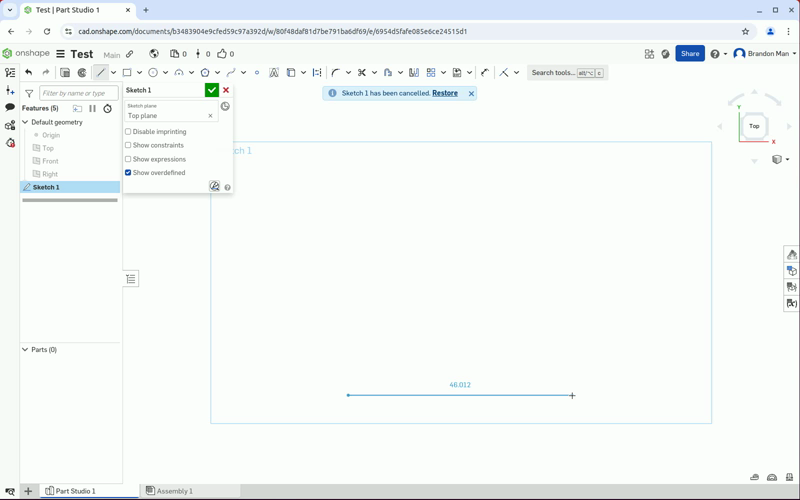
click(572, 395)
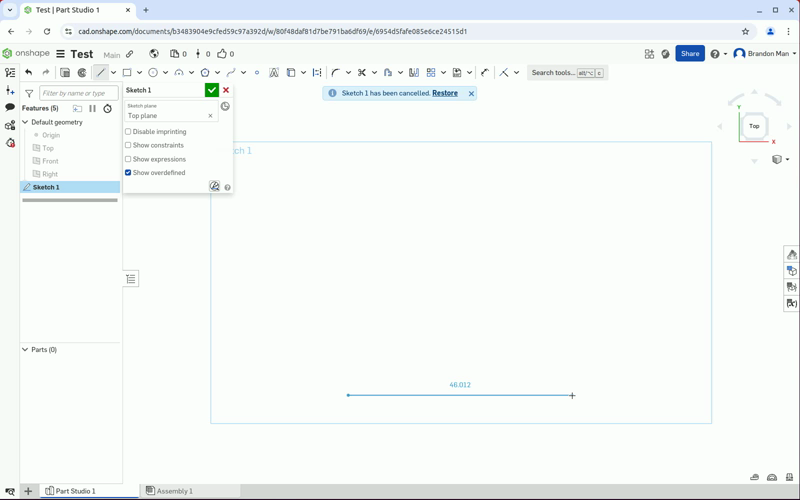
key_up(shift)
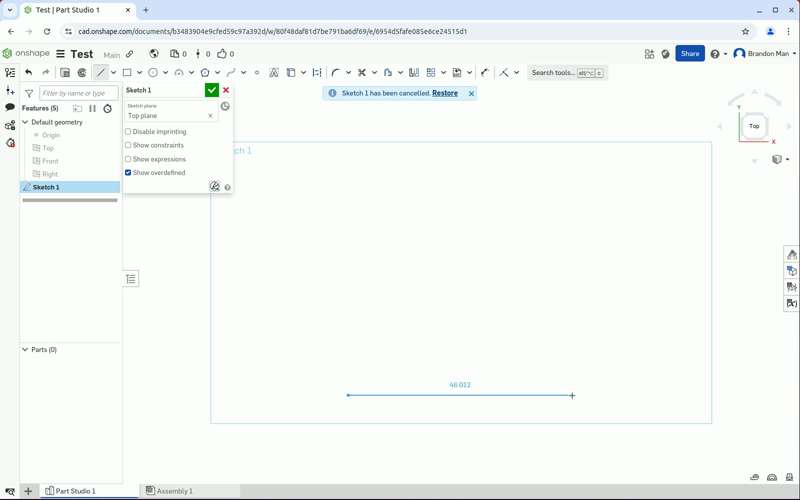
key_down(shift)
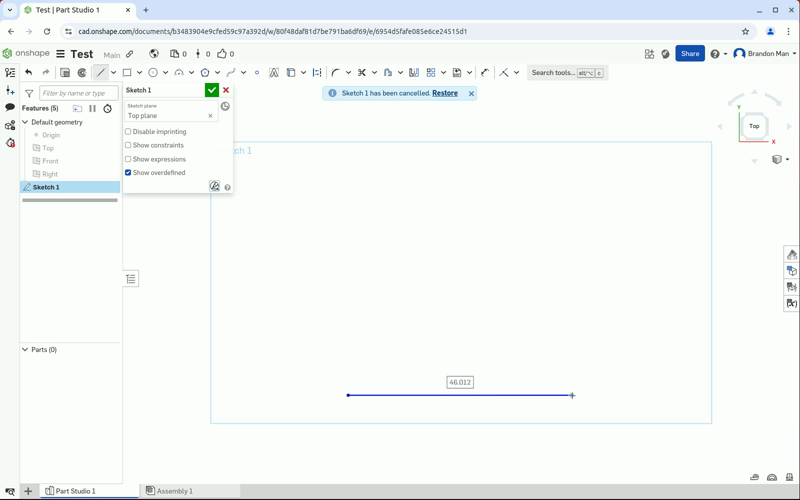
mouse_move(572, 171)
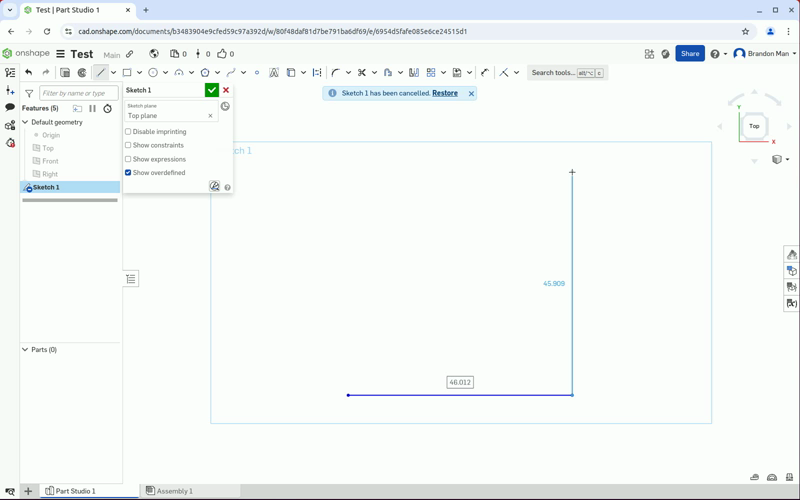
click(572, 171)
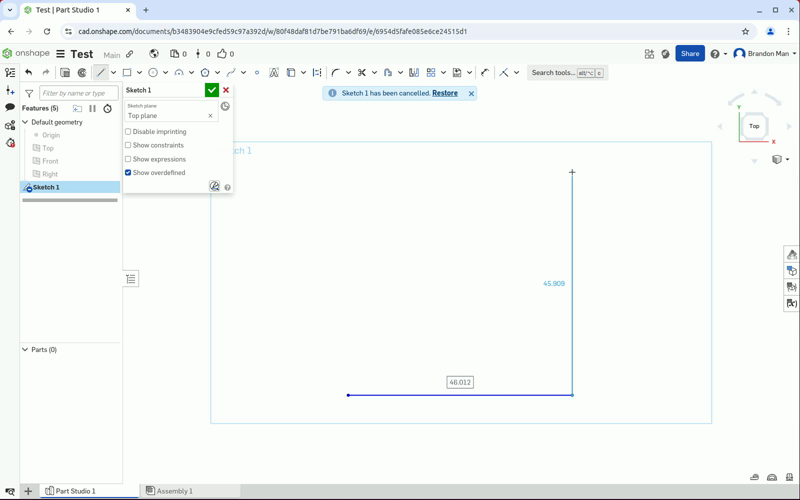
key_up(shift)
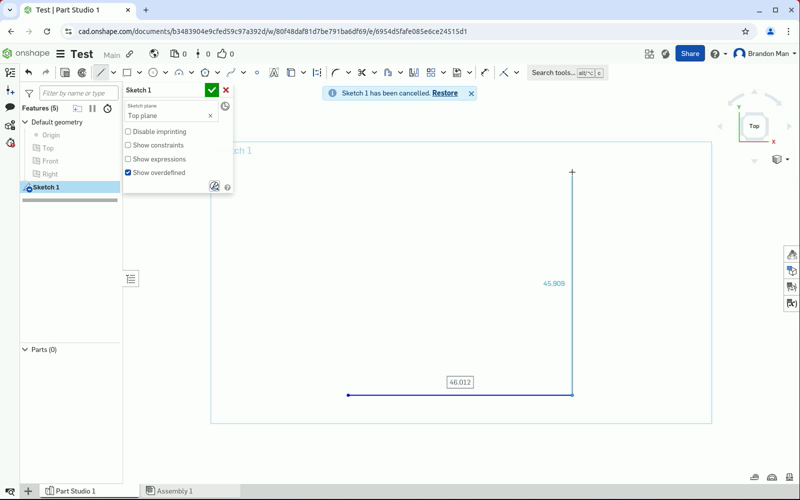
key_down(shift)
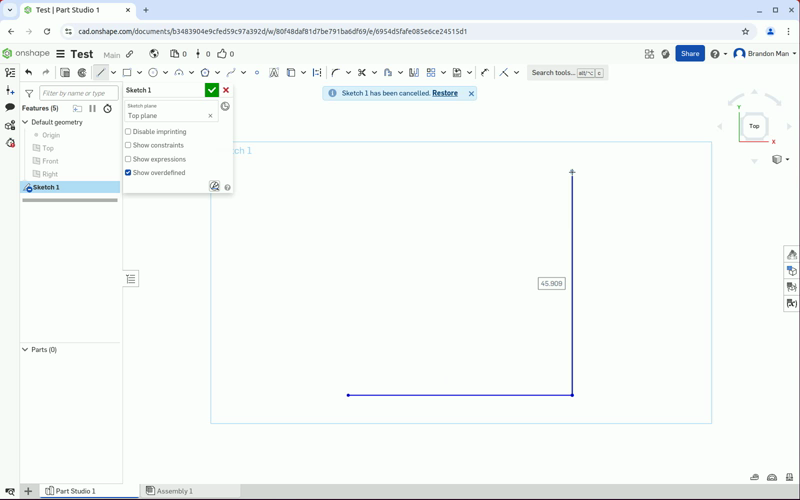
mouse_move(348, 171)
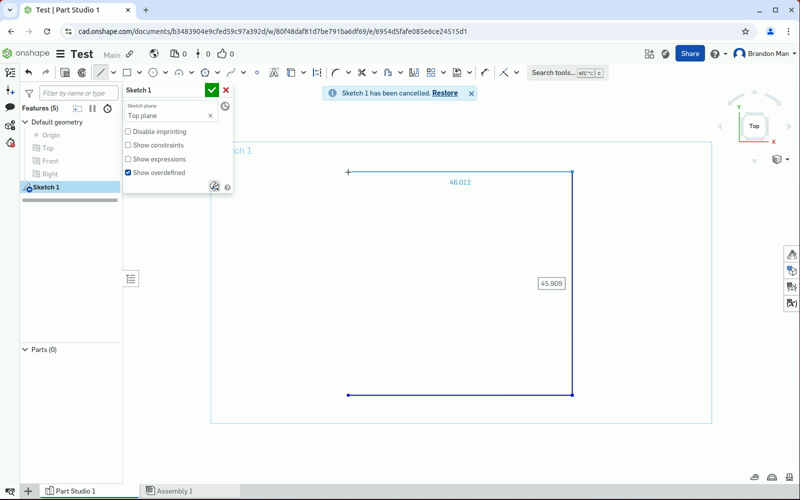
click(348, 171)
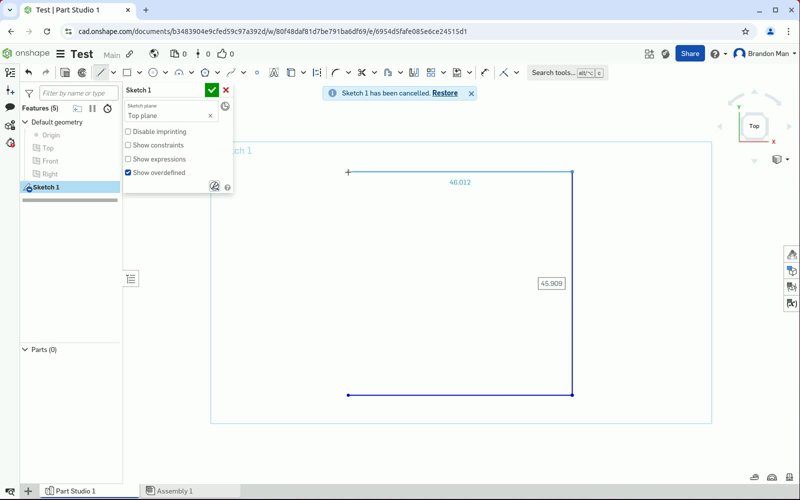
key_up(shift)
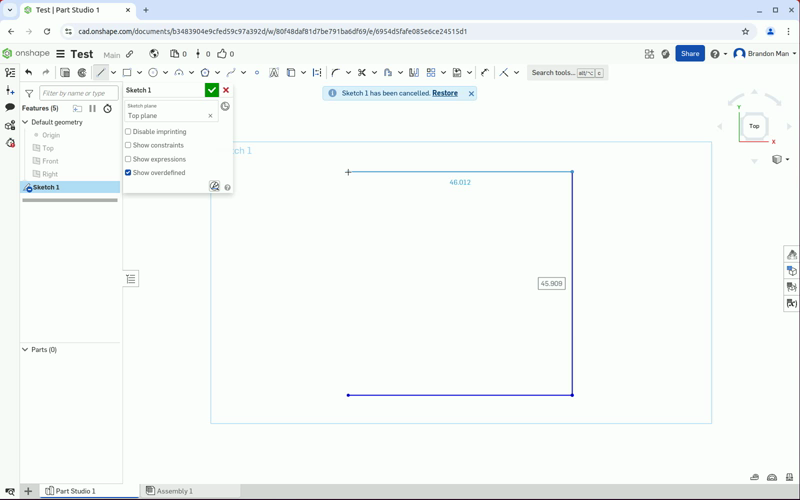
key_down(shift)
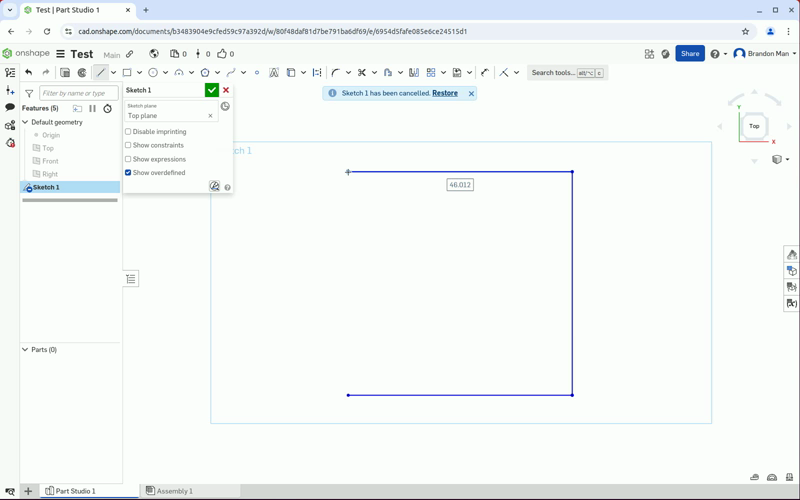
mouse_move(348, 395)
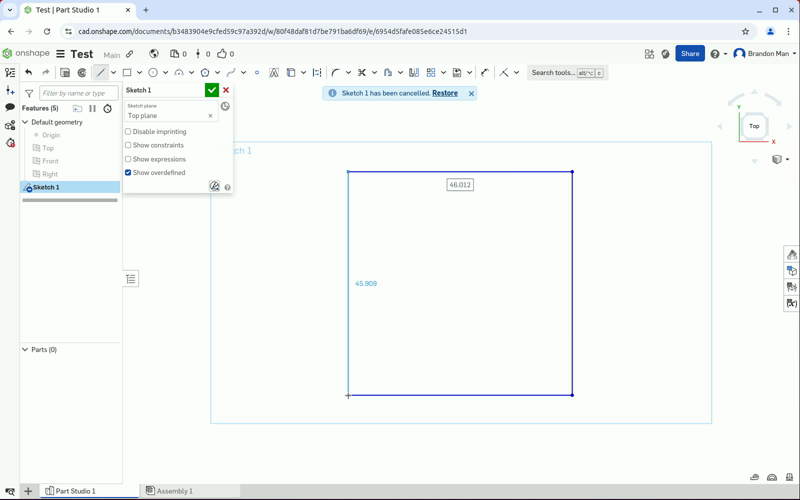
key_up(shift)
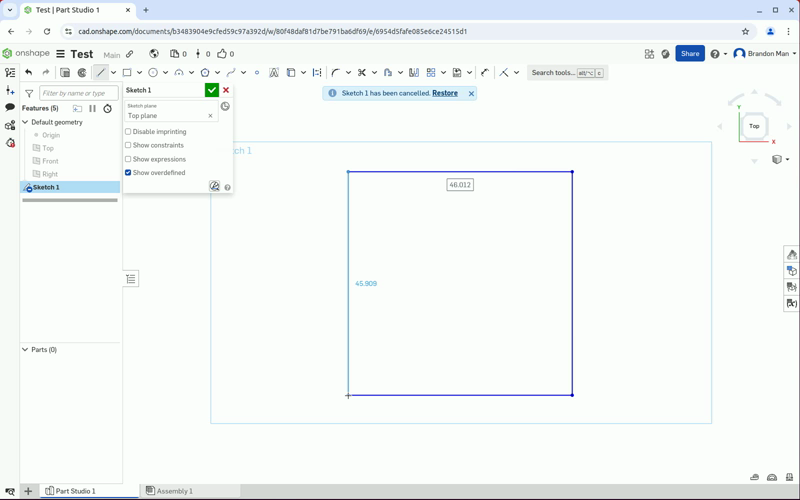
click(348, 395)
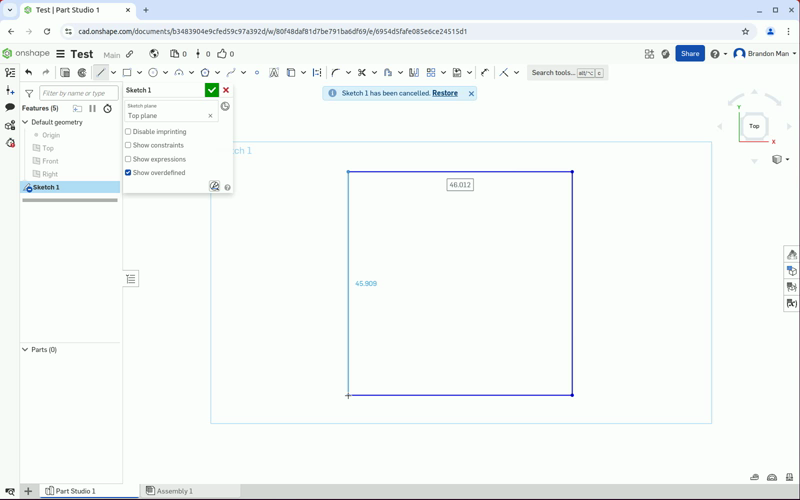
key(esc)
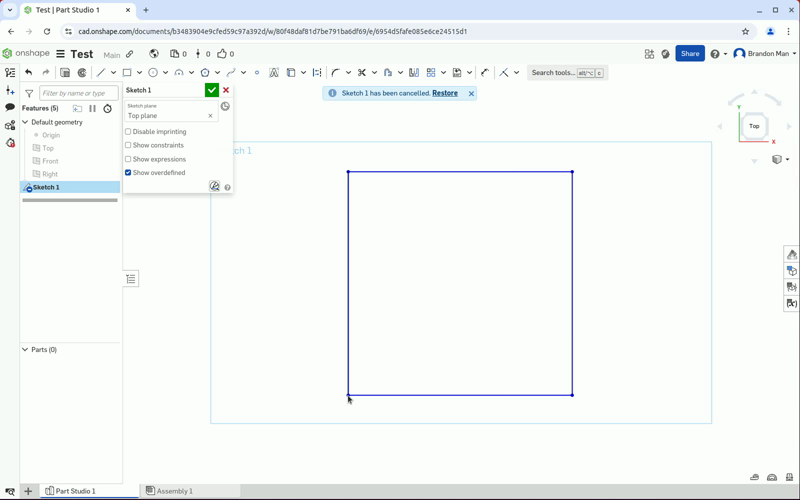
mouse_move(508, 292)
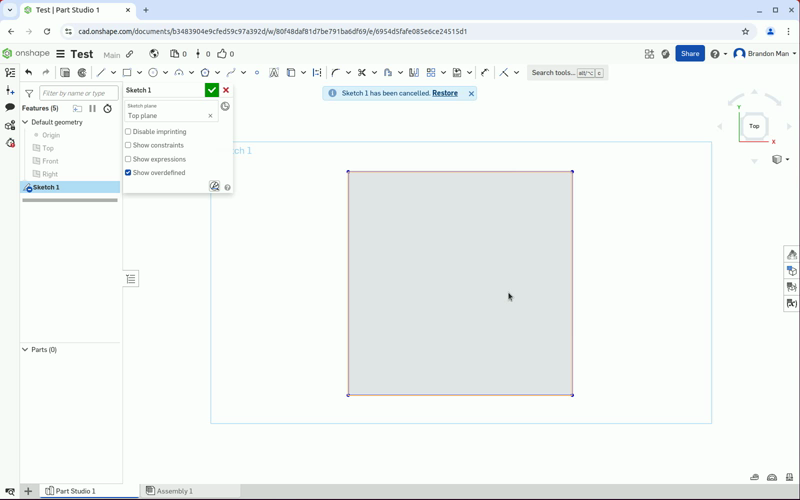
click(508, 292)
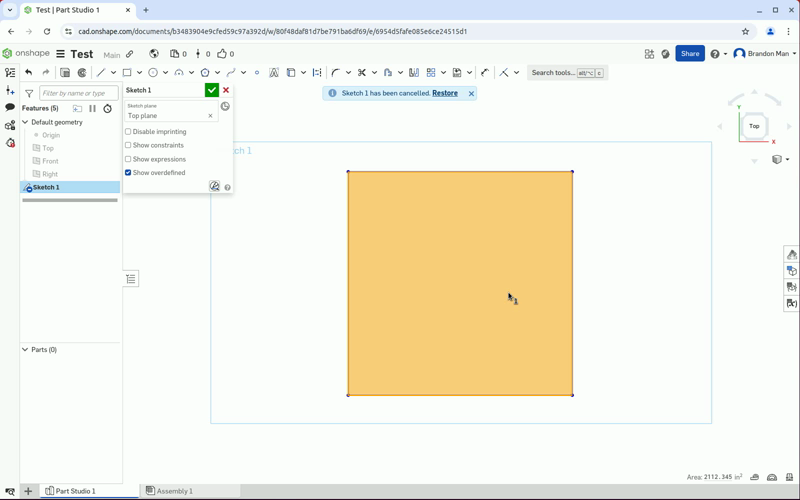
mouse_move(73, 352)
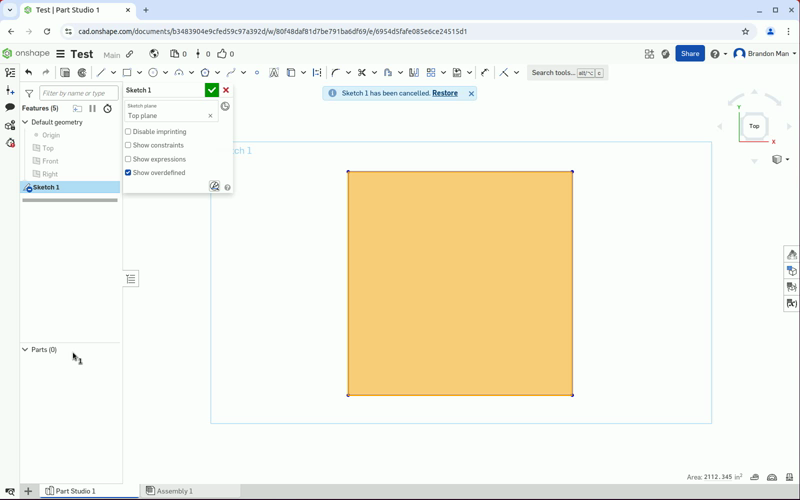
key(shift+y)
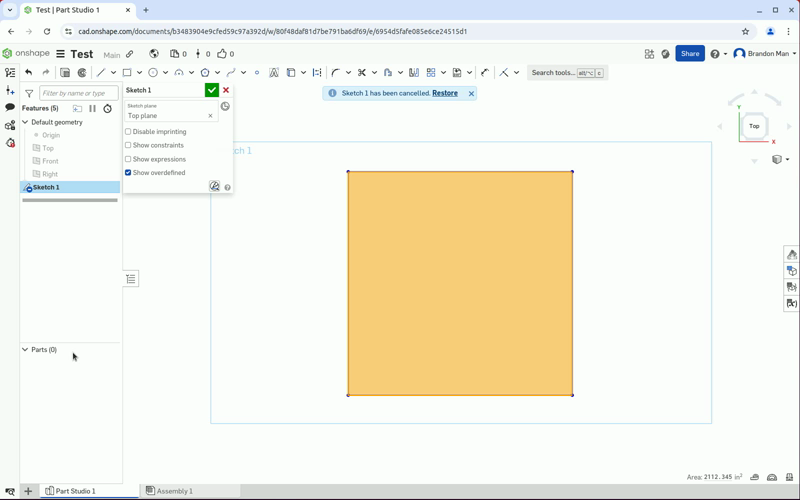
key(shift+e)
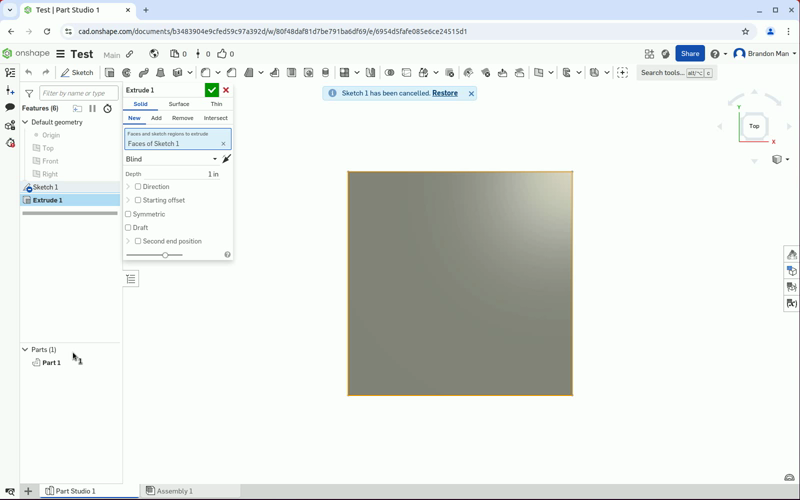
mouse_move(143, 106)
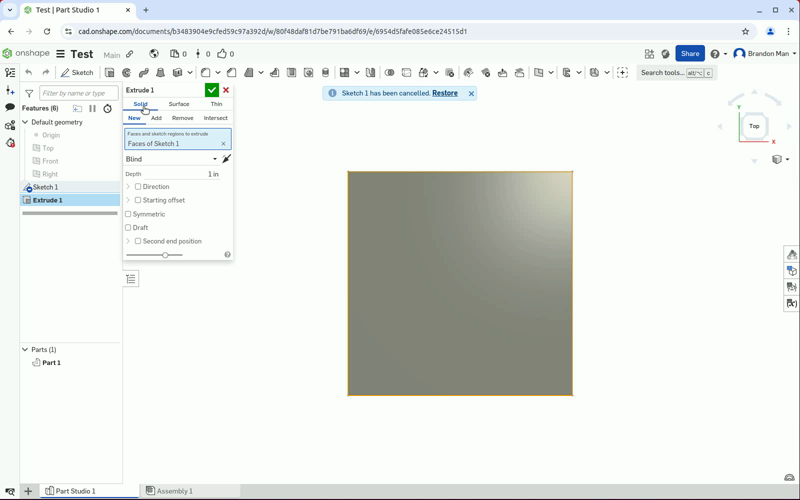
click(143, 106)
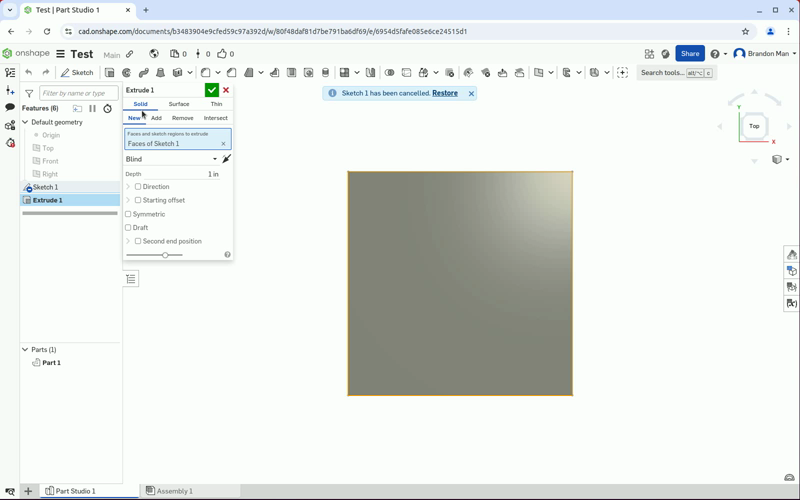
mouse_move(137, 120)
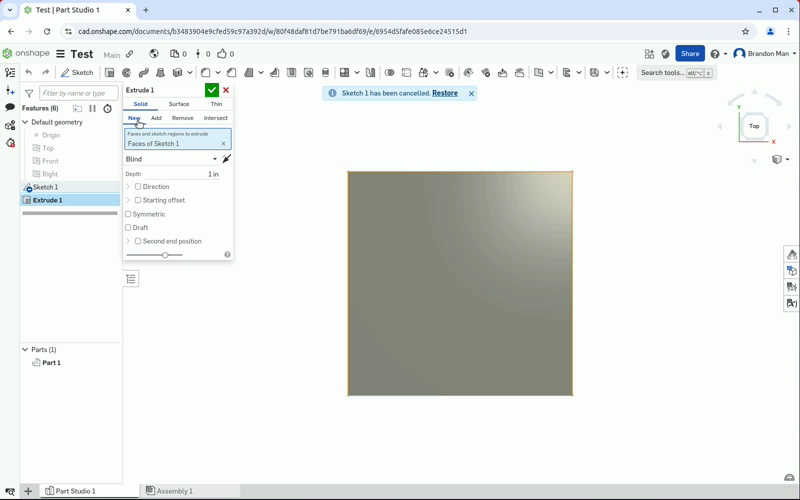
click(137, 120)
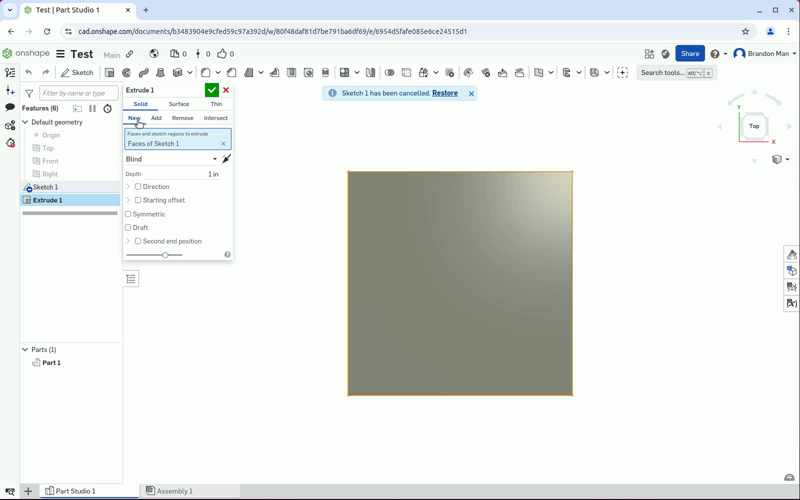
key(tab, 4)
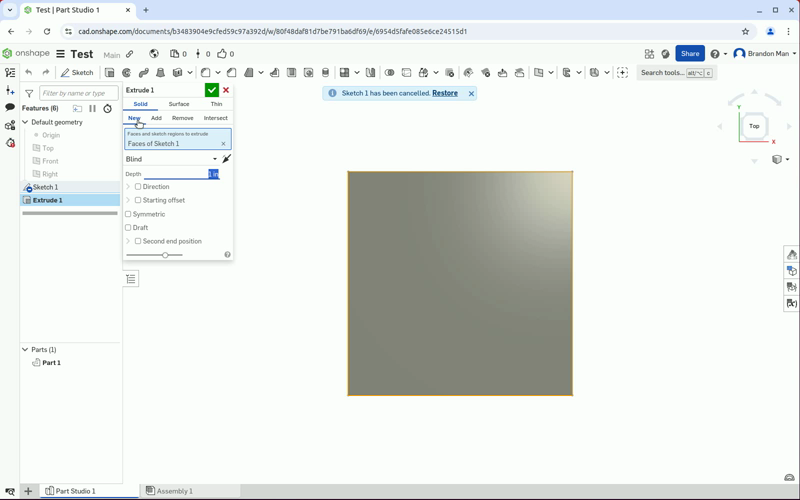
text(10.11)
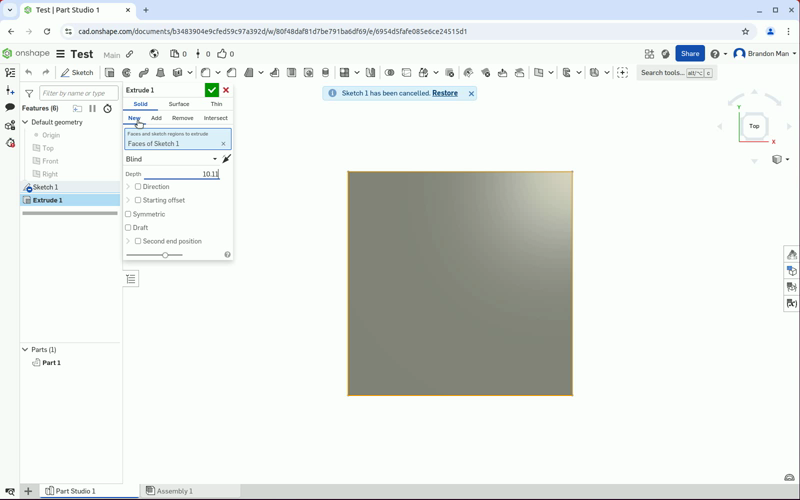
key(tab, 3)
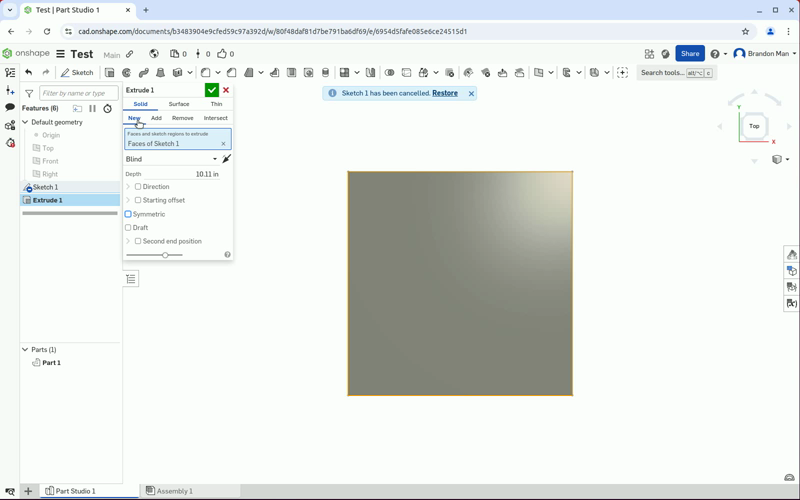
key(space)
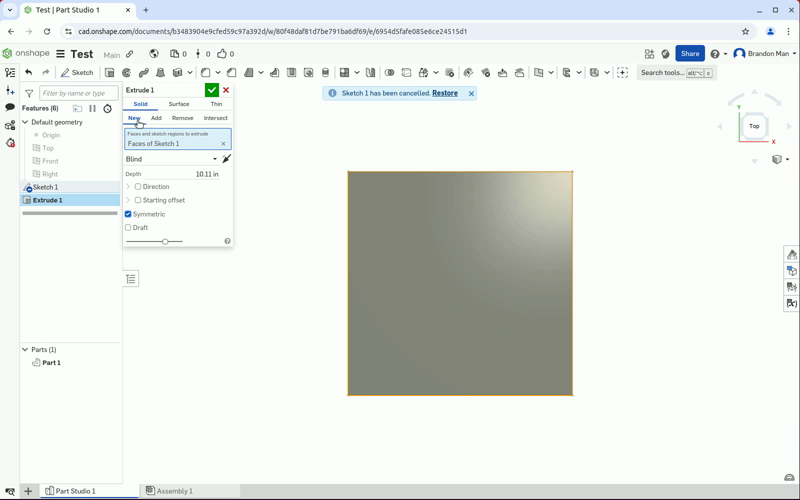
key(enter)
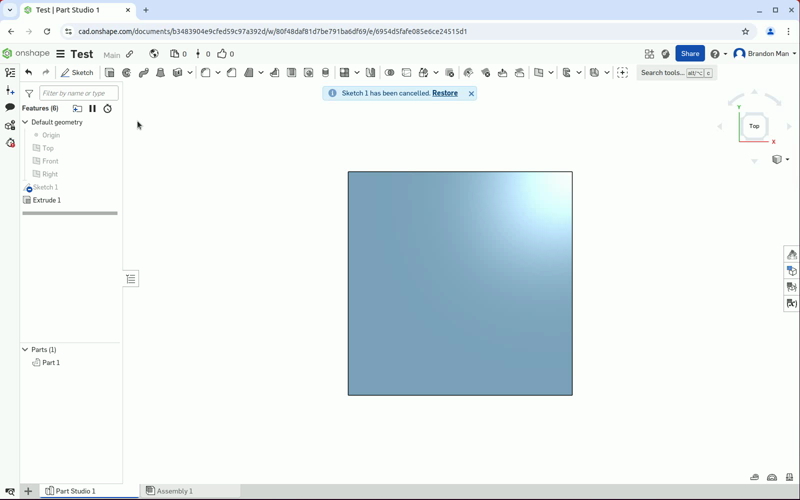
key(shift+h)
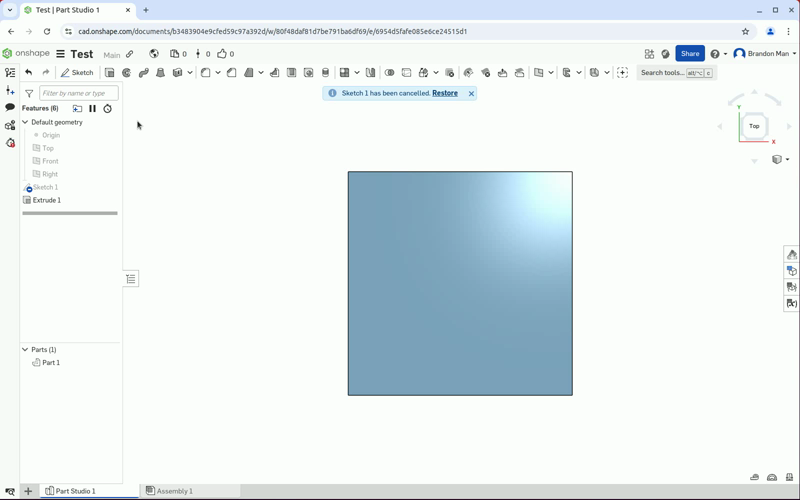
key(shift+h)
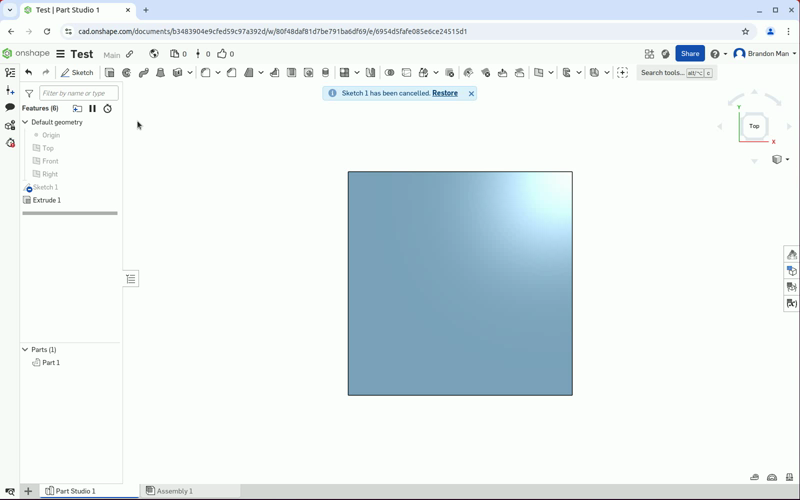
mouse_move(73, 189)
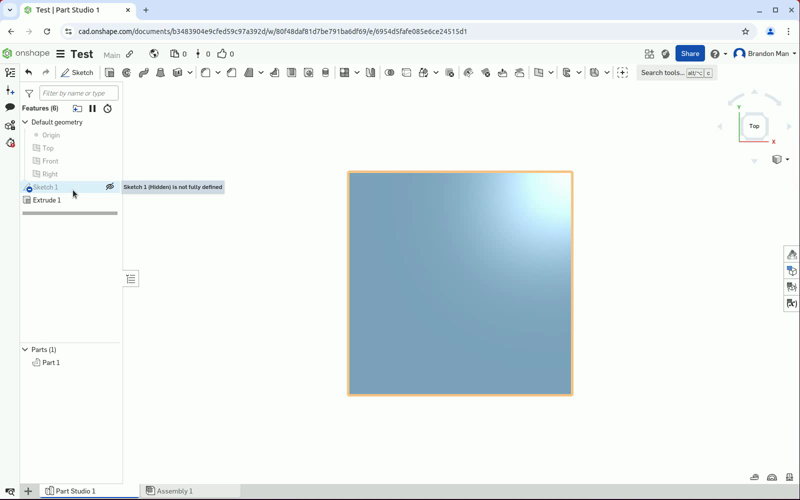
click(73, 189)
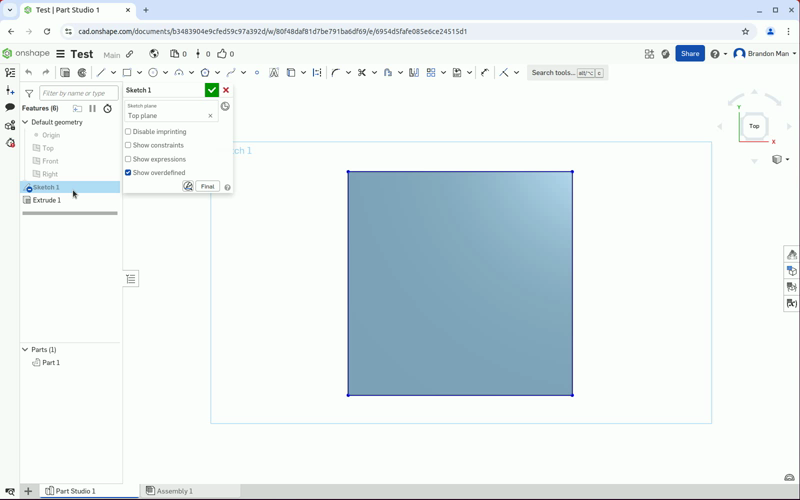
mouse_move(229, 92)
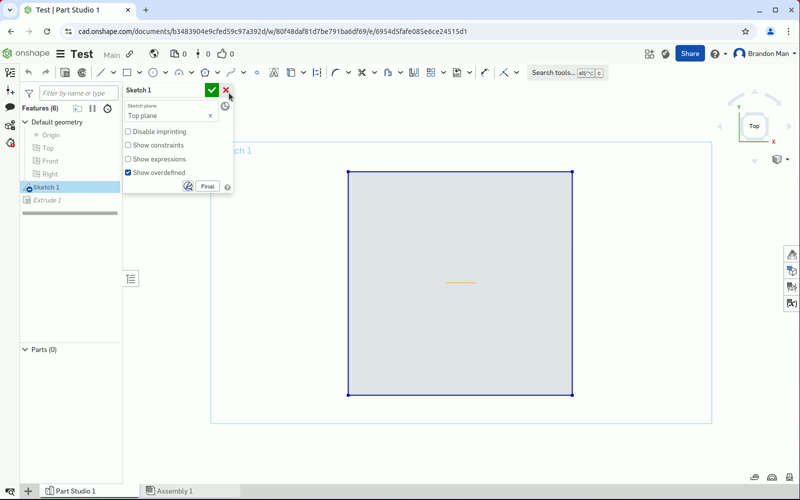
click(229, 92)
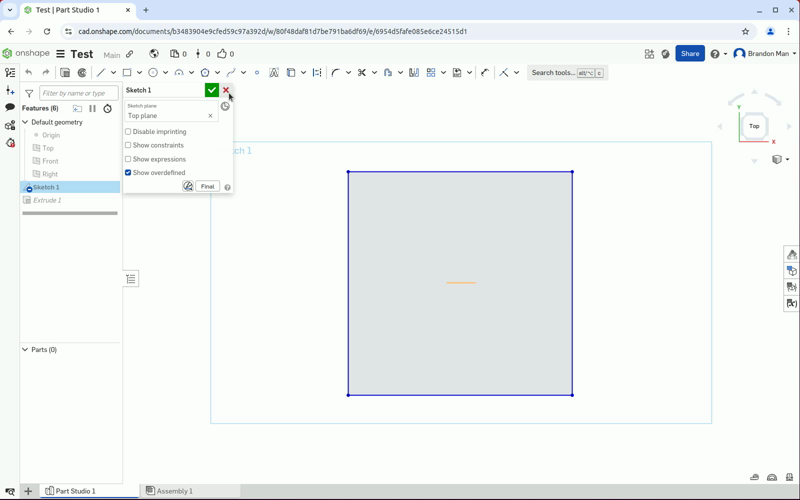
key(shift+s)
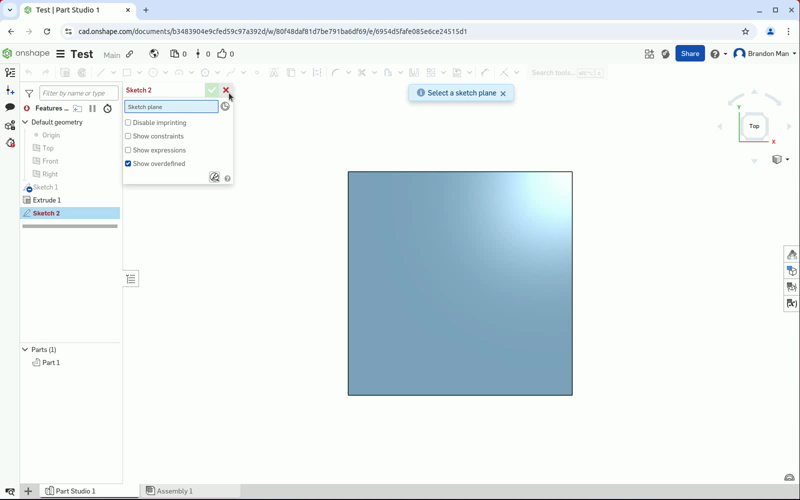
mouse_move(73, 150)
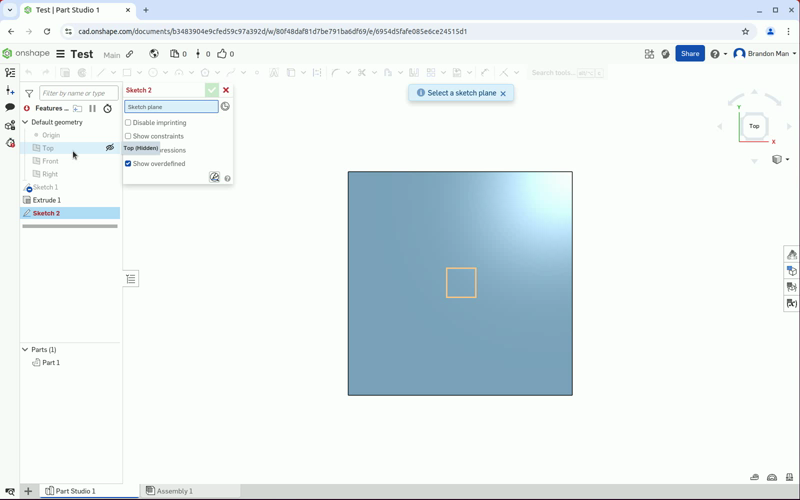
click(73, 150)
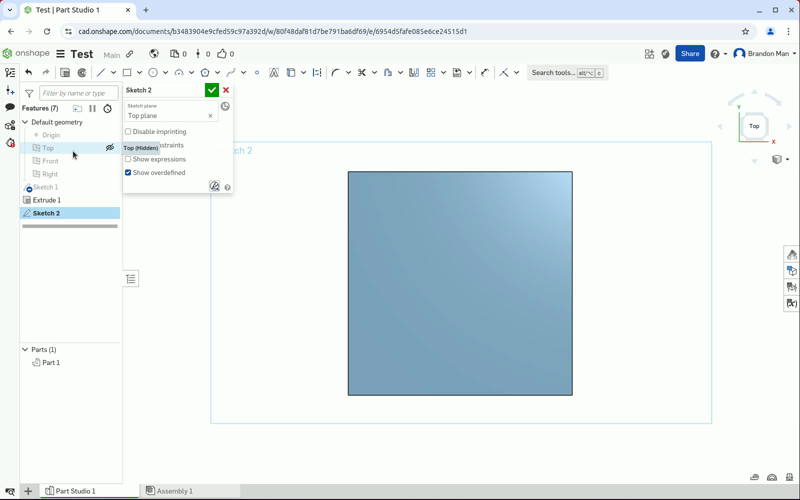
mouse_move(73, 352)
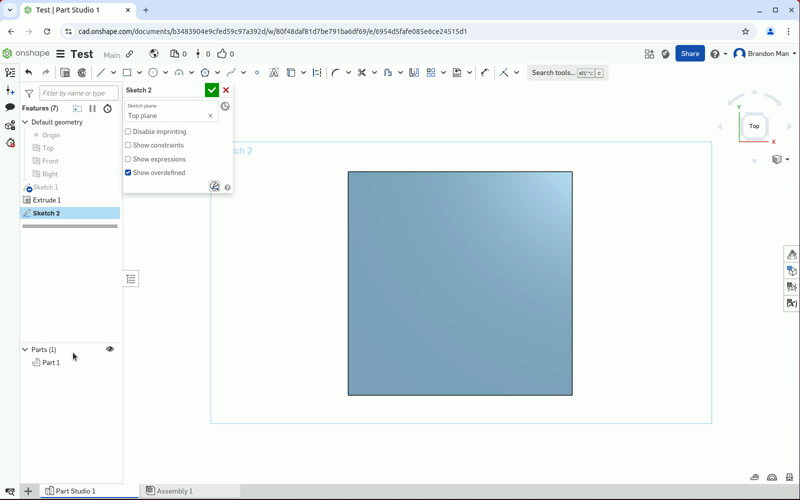
key(y)
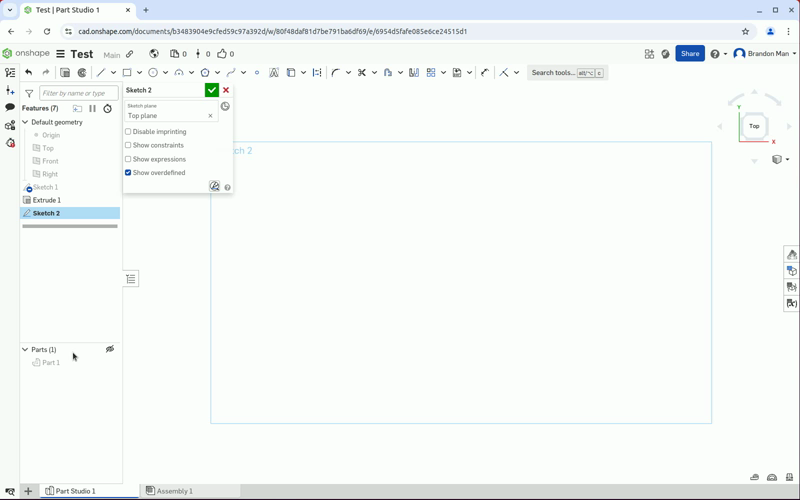
key(l)
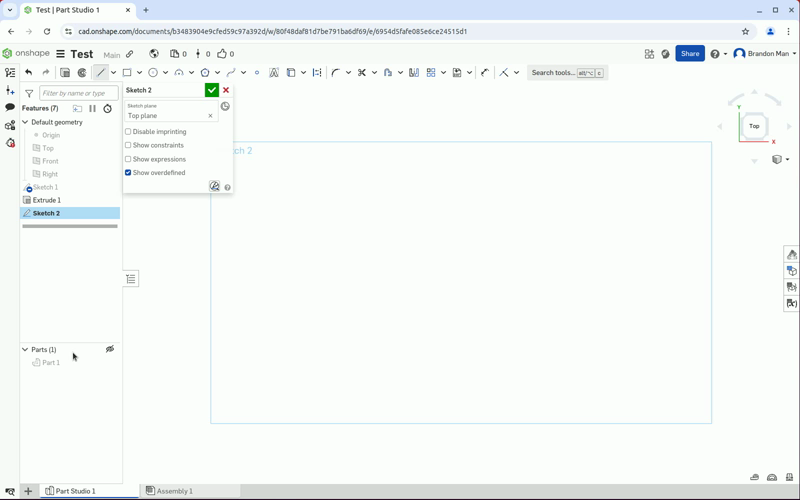
key_down(shift)
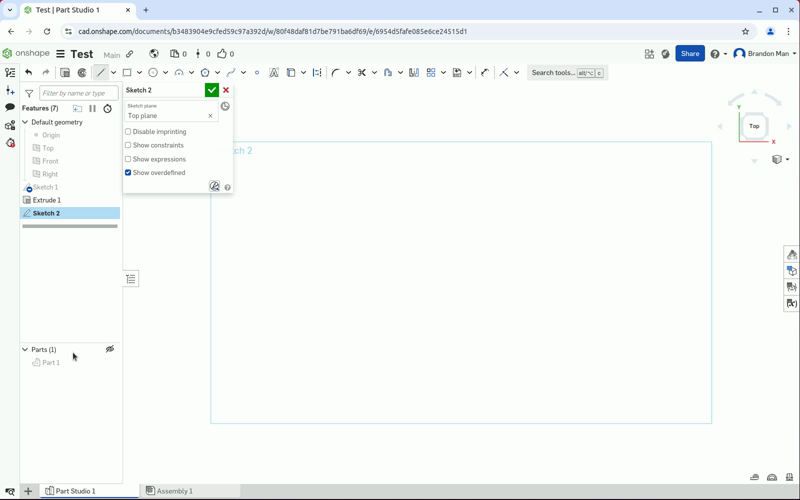
mouse_move(444, 246)
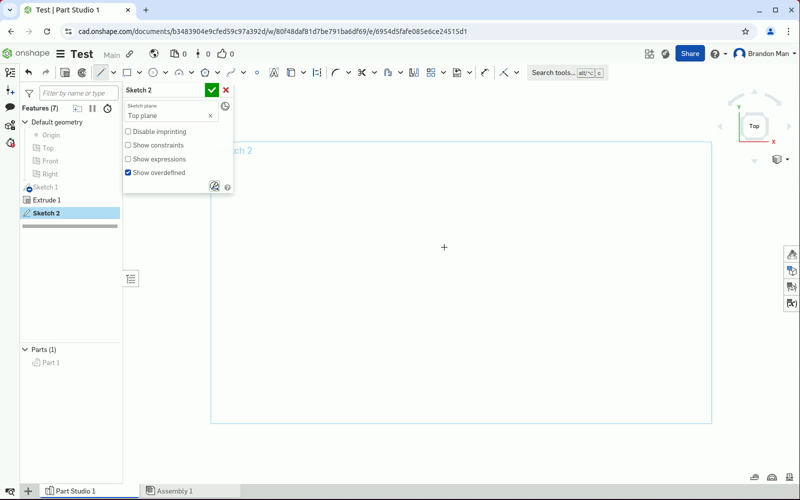
click(444, 246)
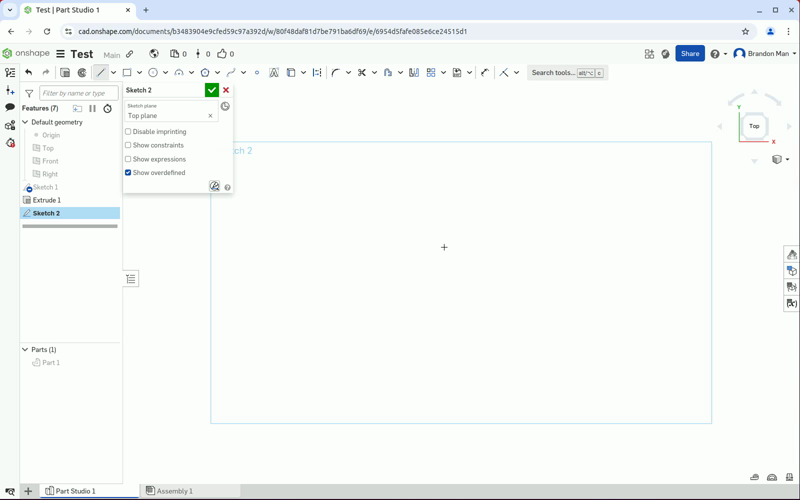
key_up(shift)
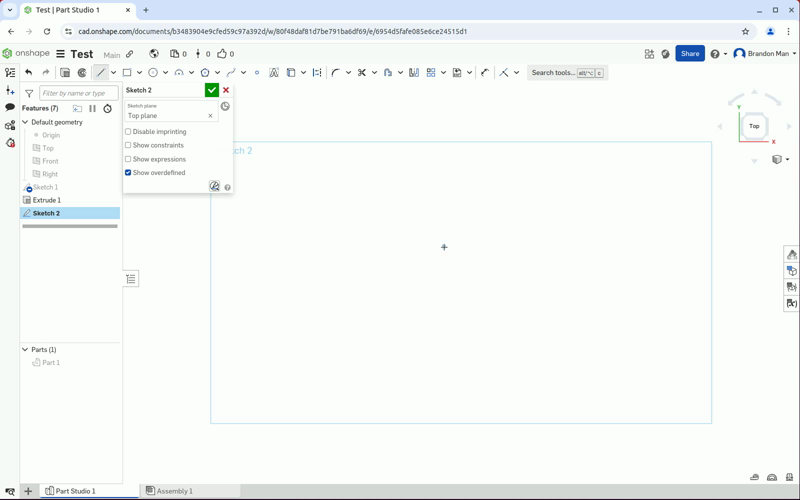
key_down(shift)
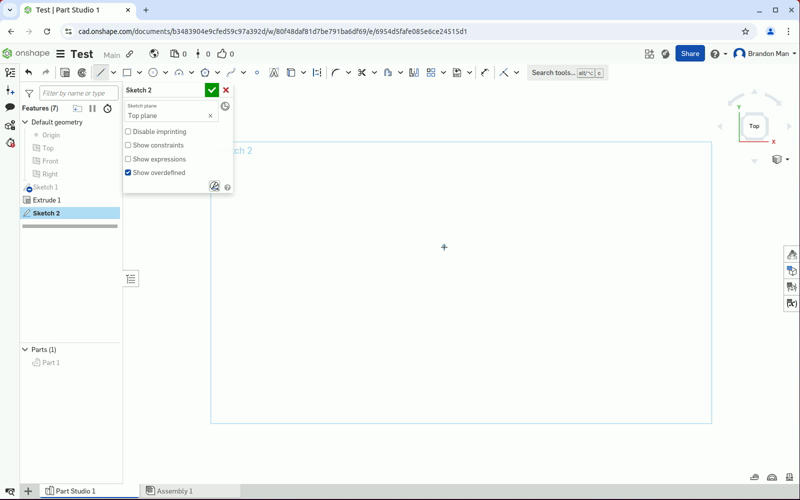
mouse_move(474, 246)
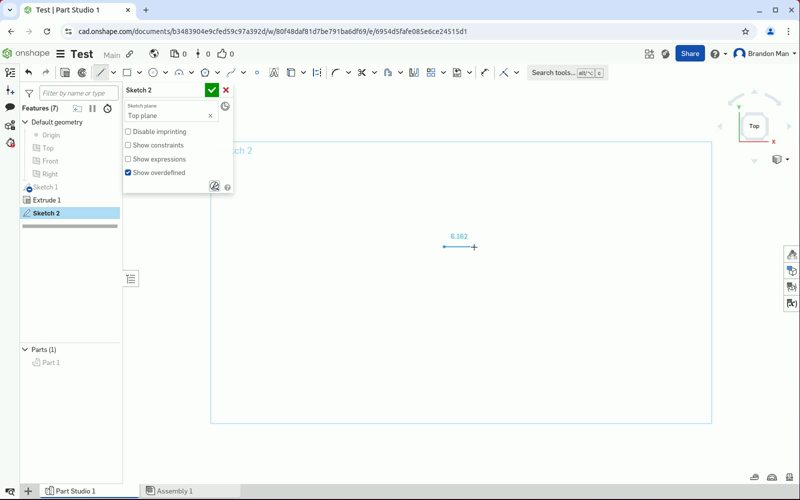
mouse_move(461, 246)
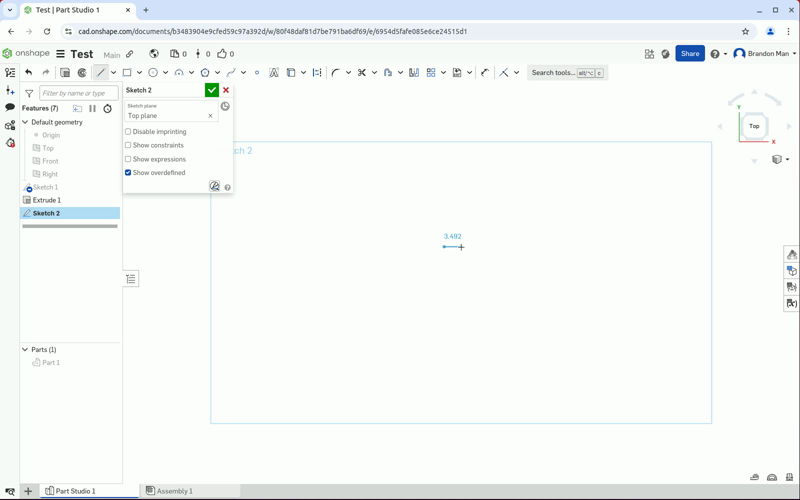
click(461, 246)
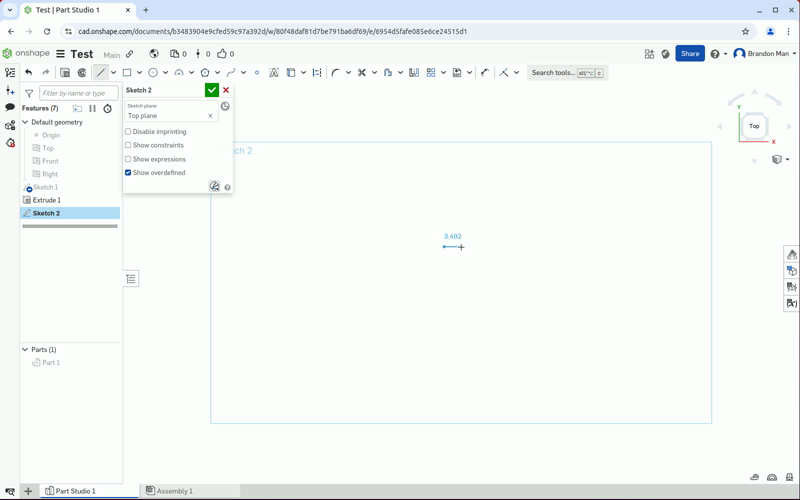
key_up(shift)
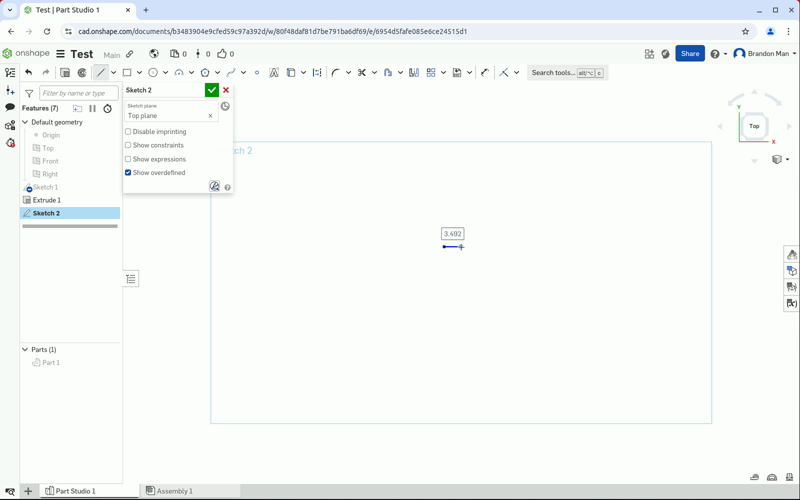
key_down(shift)
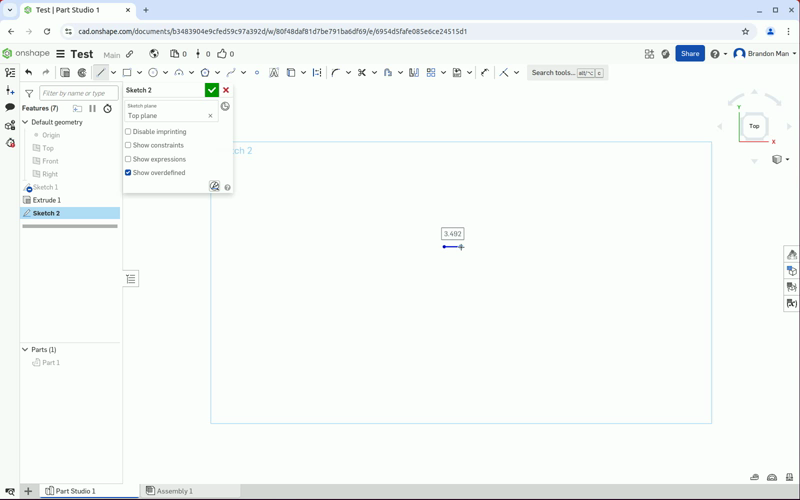
mouse_move(491, 246)
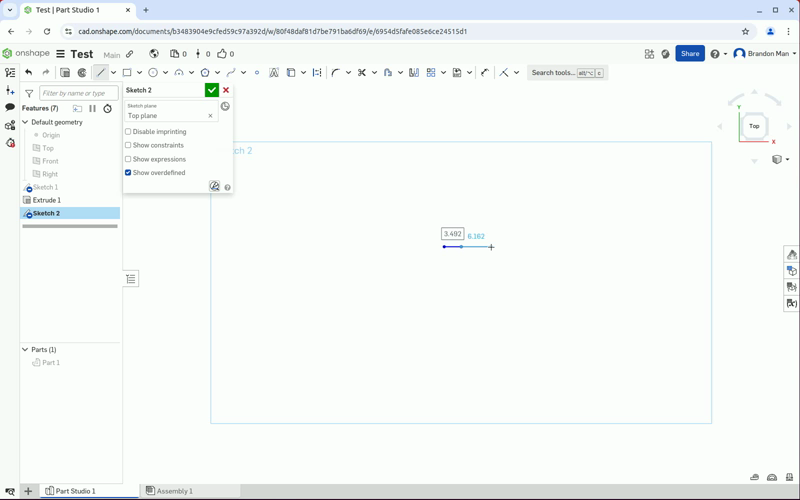
mouse_move(478, 246)
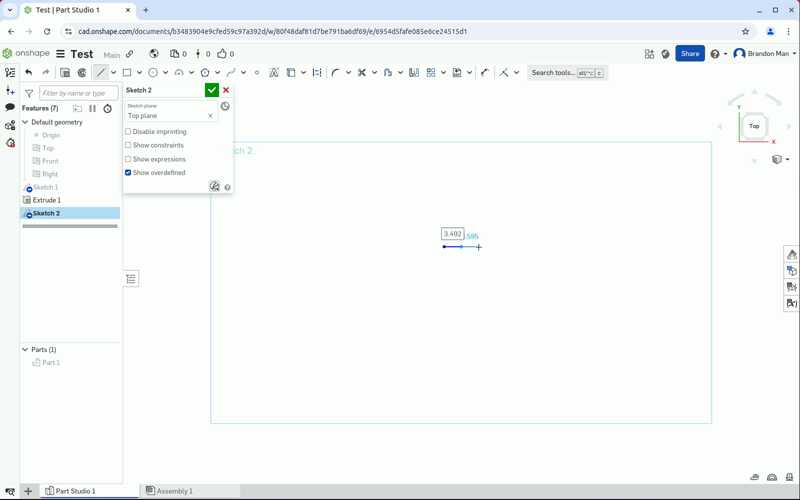
click(478, 246)
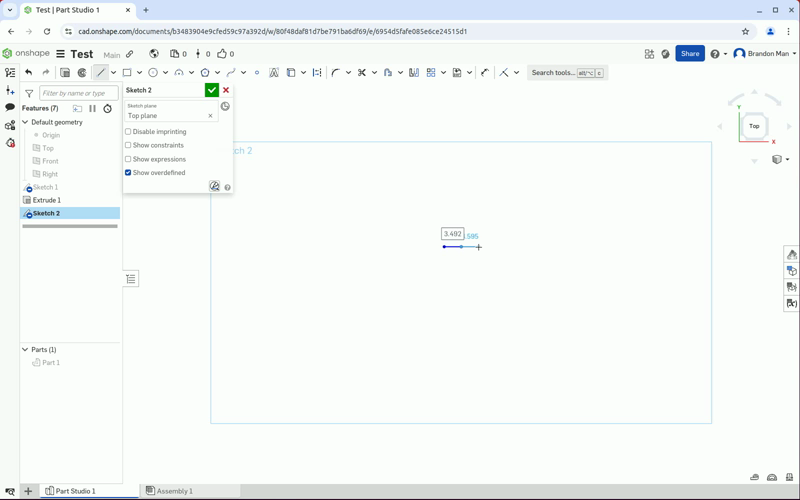
key_up(shift)
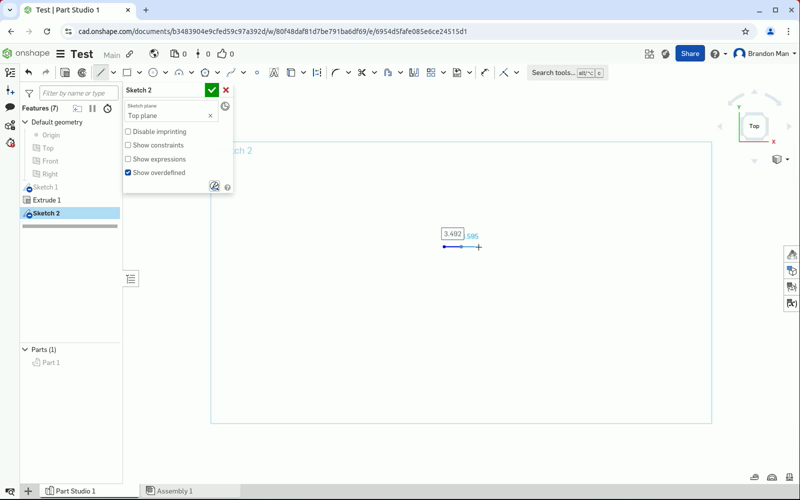
key_down(shift)
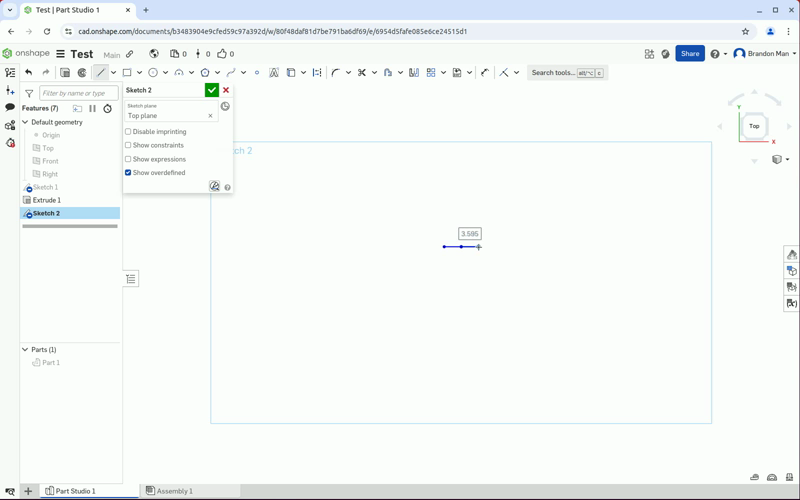
mouse_move(508, 246)
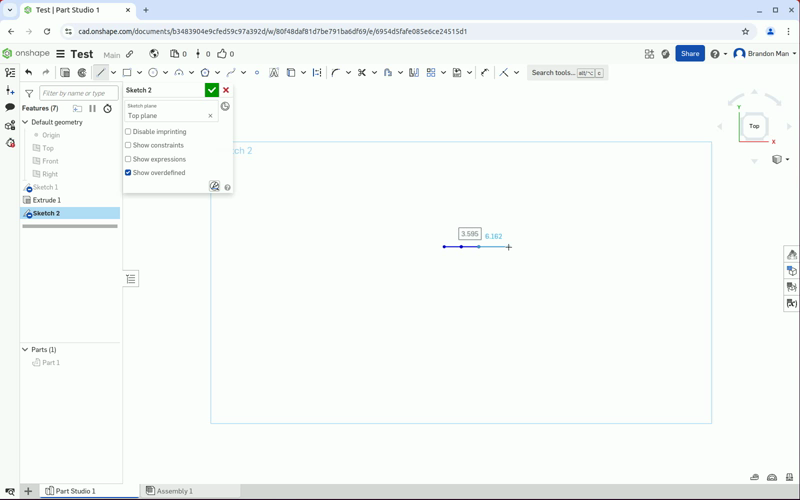
mouse_move(478, 187)
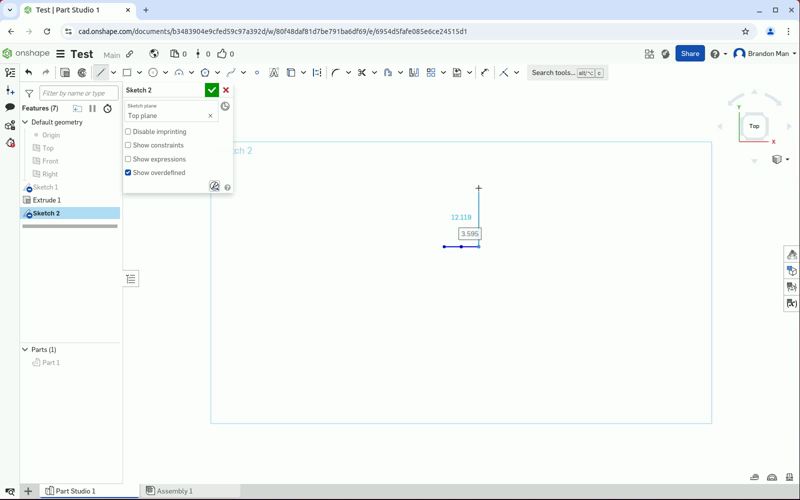
click(478, 187)
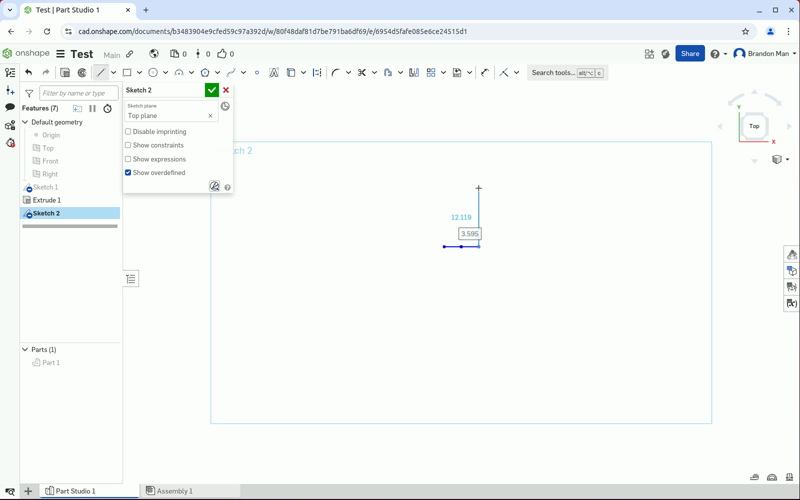
key_up(shift)
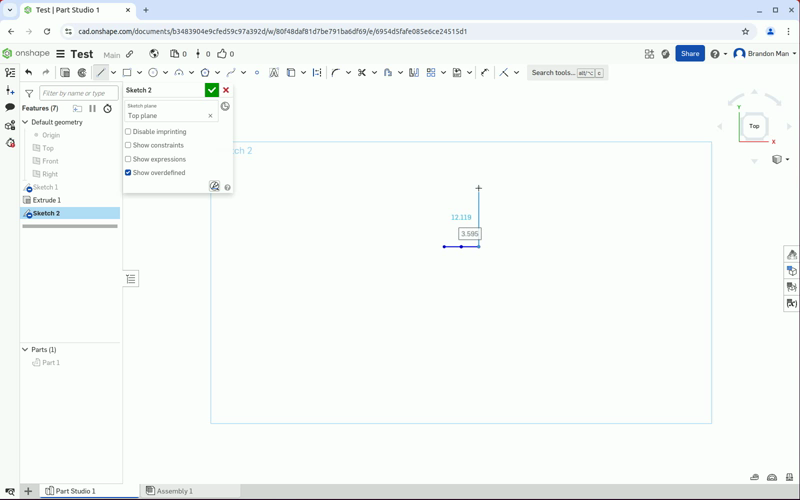
key_down(shift)
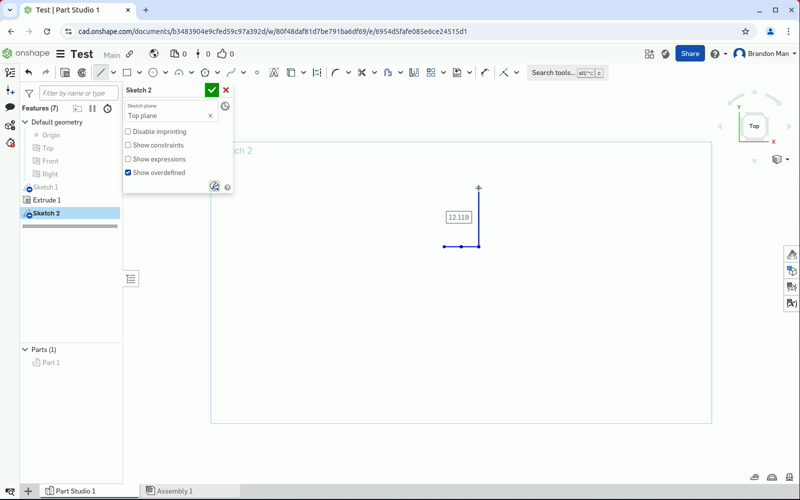
mouse_move(508, 187)
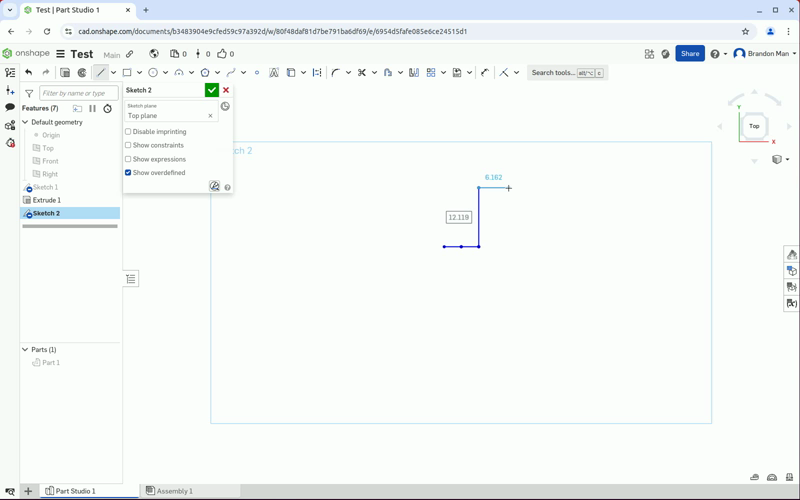
mouse_move(461, 187)
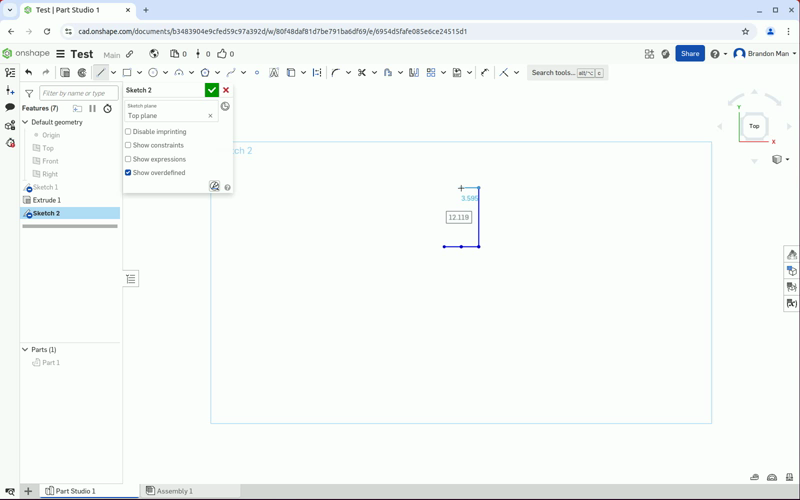
click(461, 187)
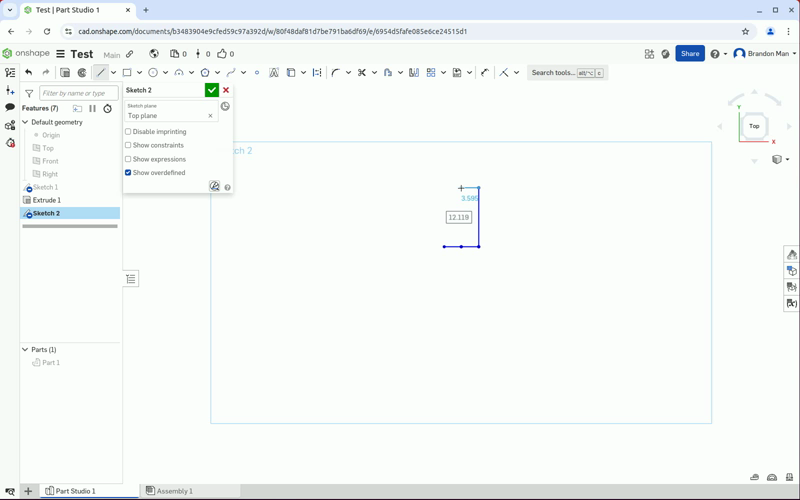
key_up(shift)
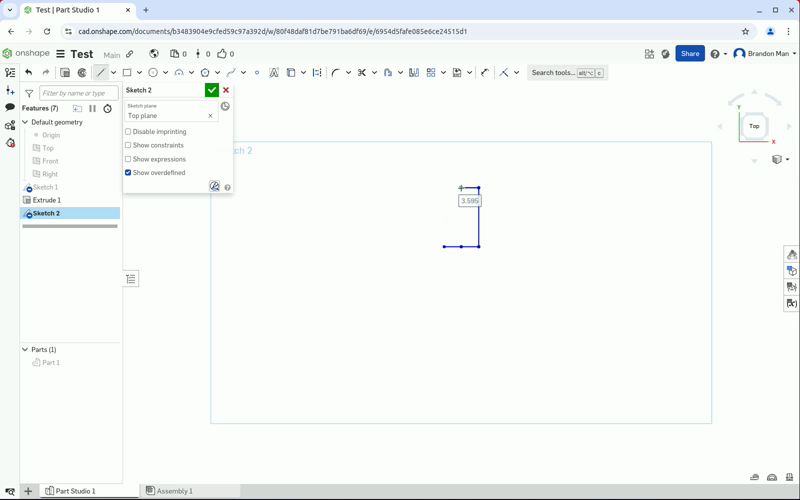
key_down(shift)
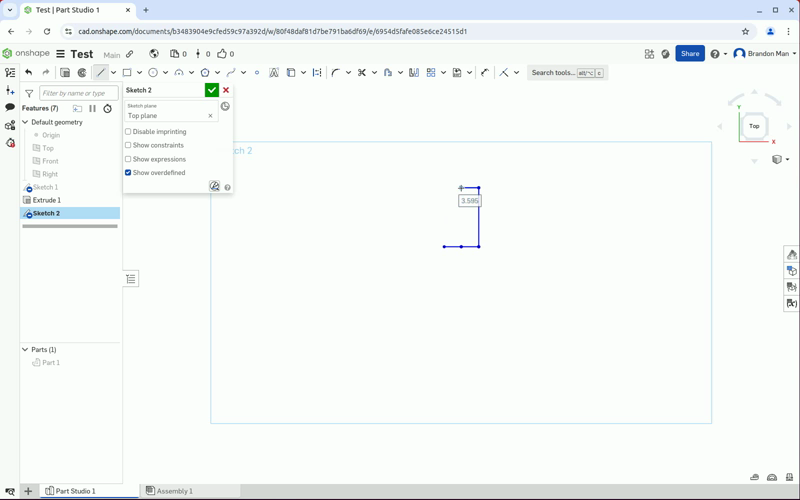
mouse_move(491, 187)
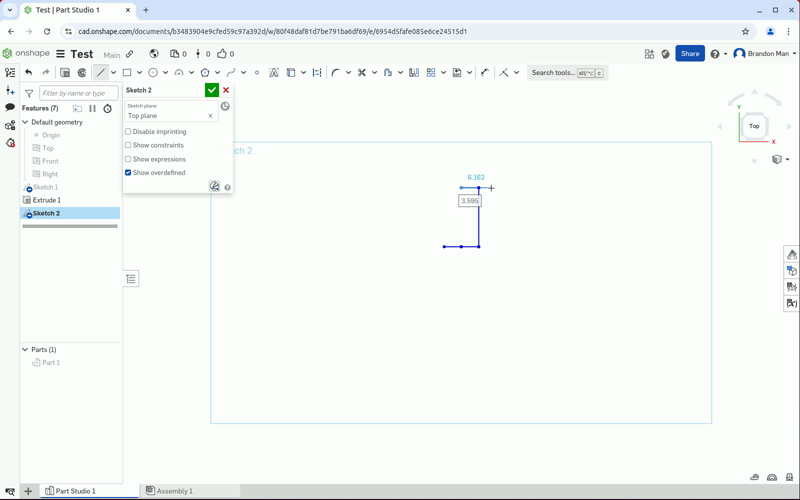
mouse_move(444, 187)
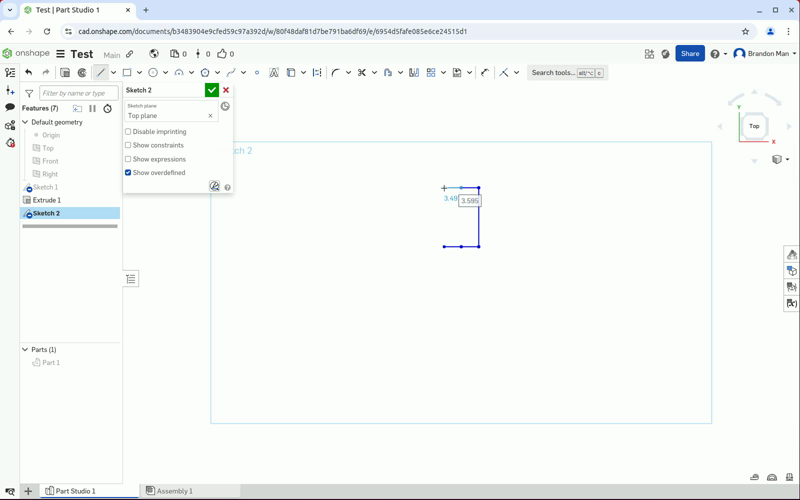
click(444, 187)
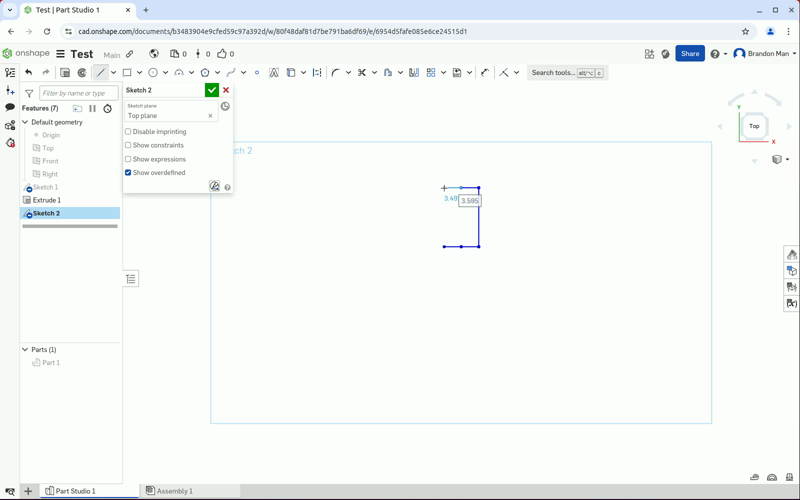
key_up(shift)
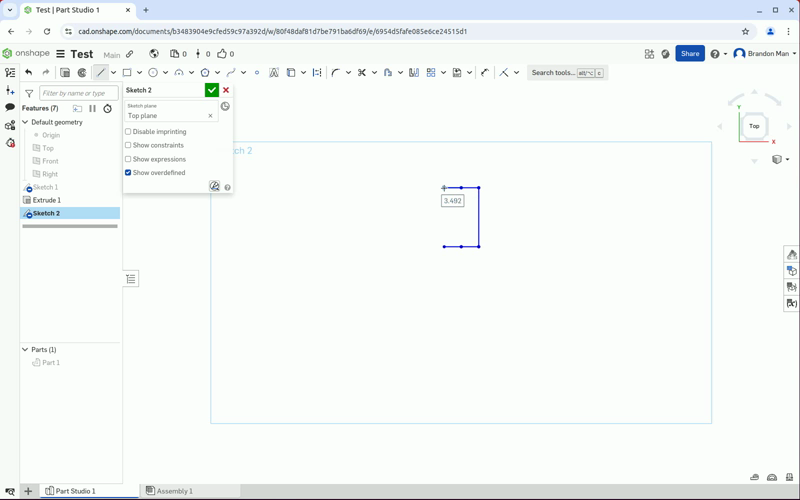
mouse_move(474, 187)
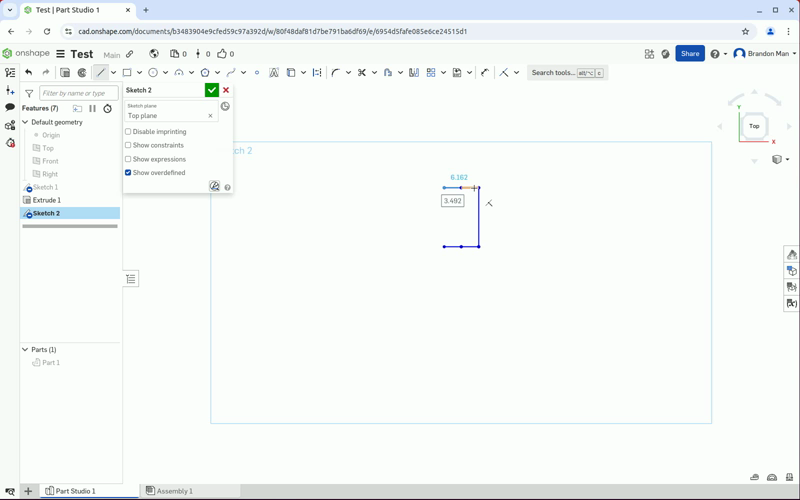
key_down(shift)
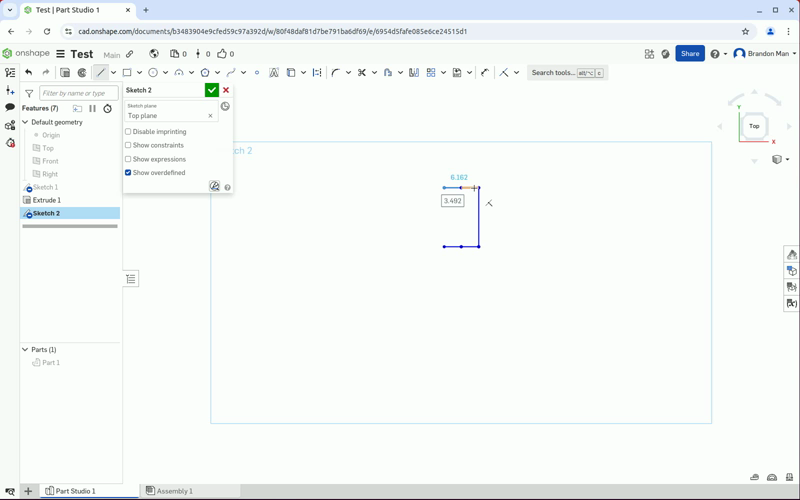
mouse_move(444, 246)
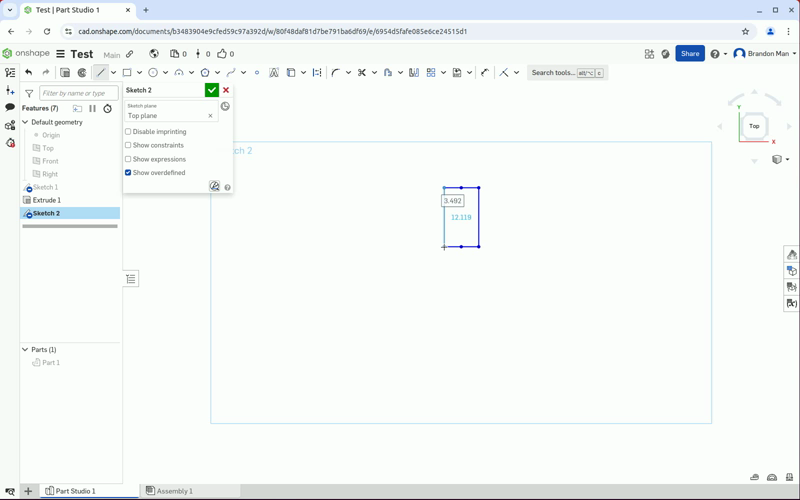
key_up(shift)
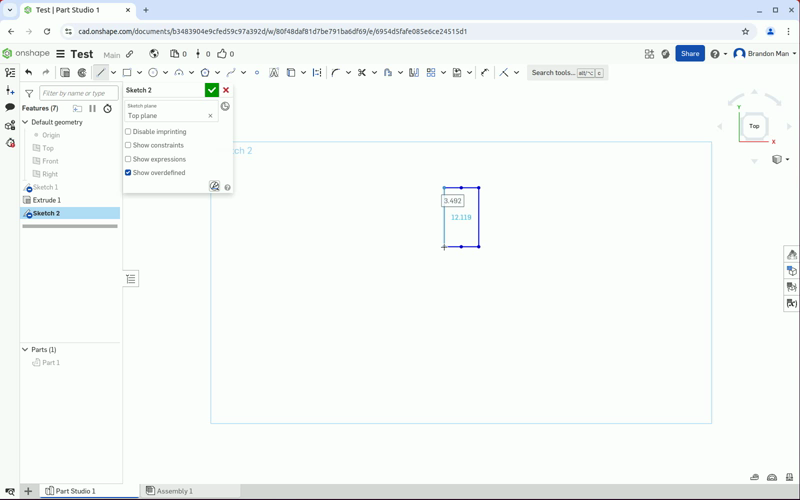
click(444, 246)
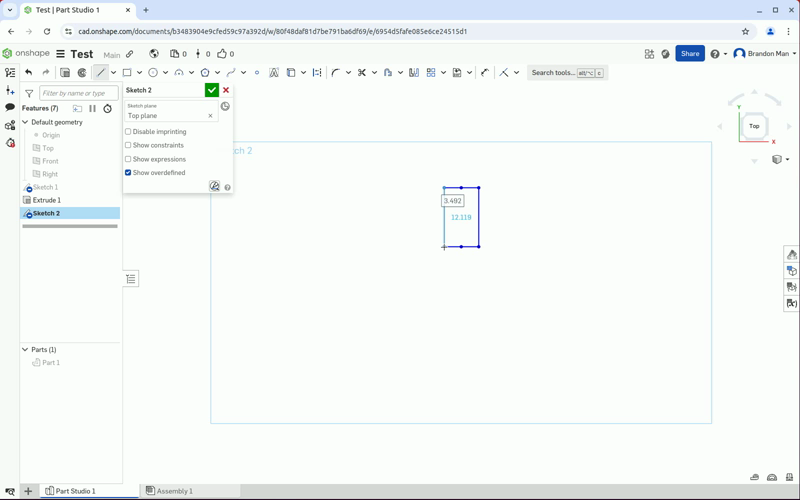
key(esc)
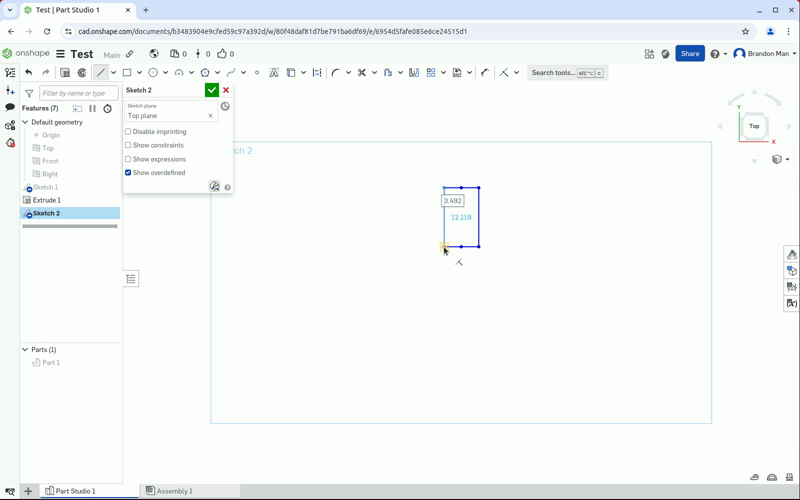
mouse_move(463, 242)
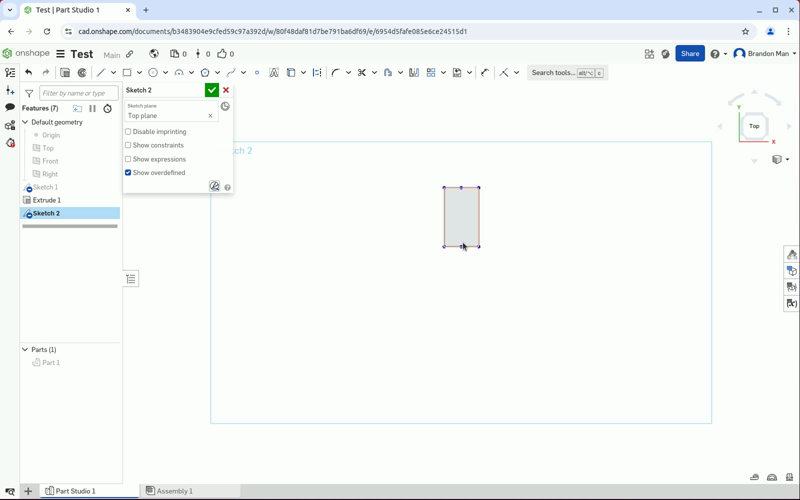
click(463, 242)
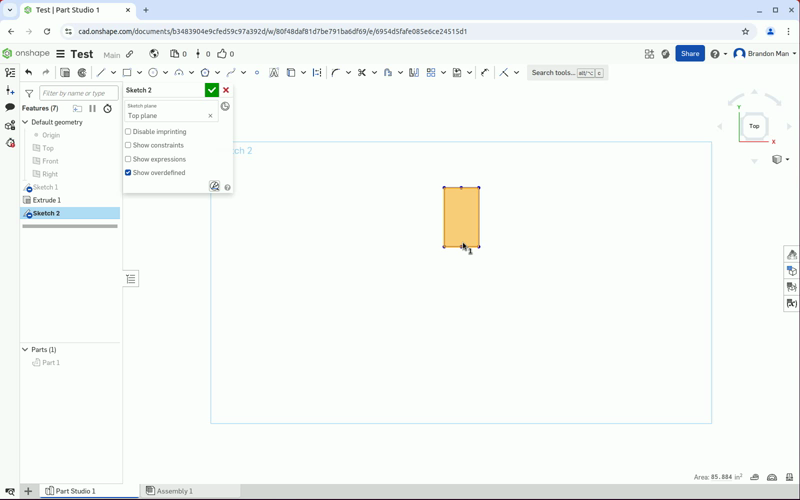
mouse_move(73, 352)
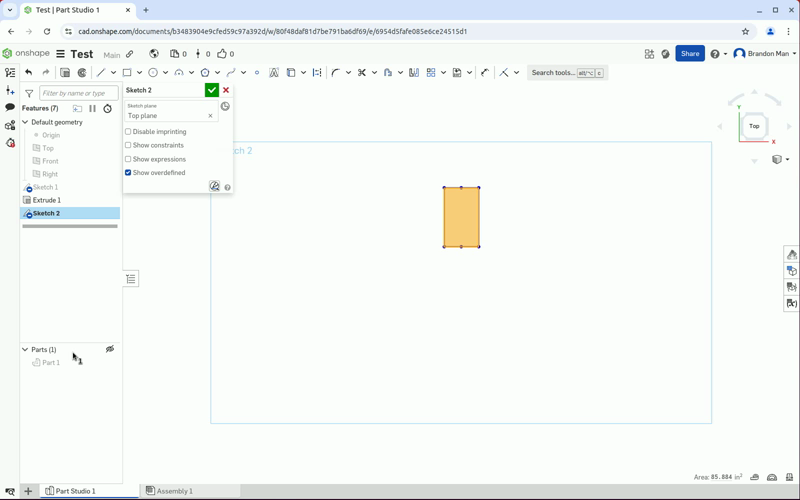
key(shift+y)
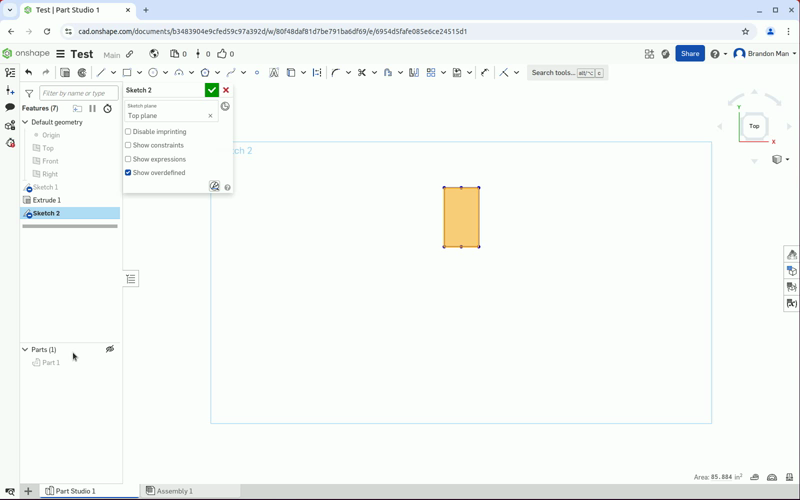
key(shift+e)
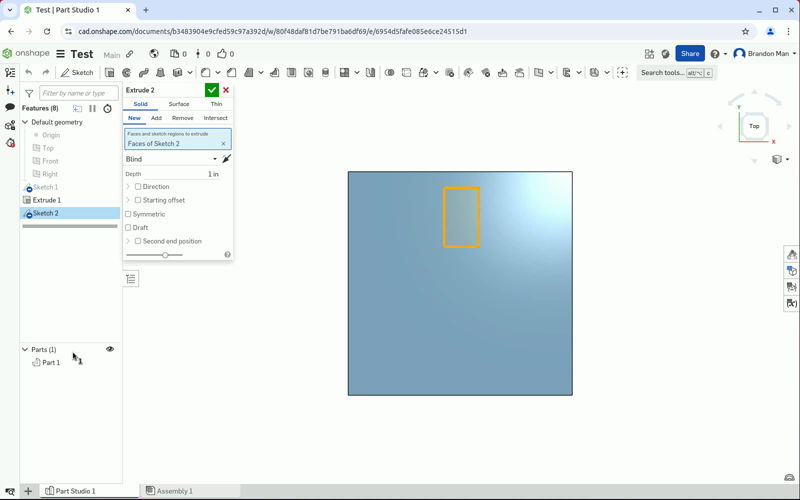
mouse_move(143, 106)
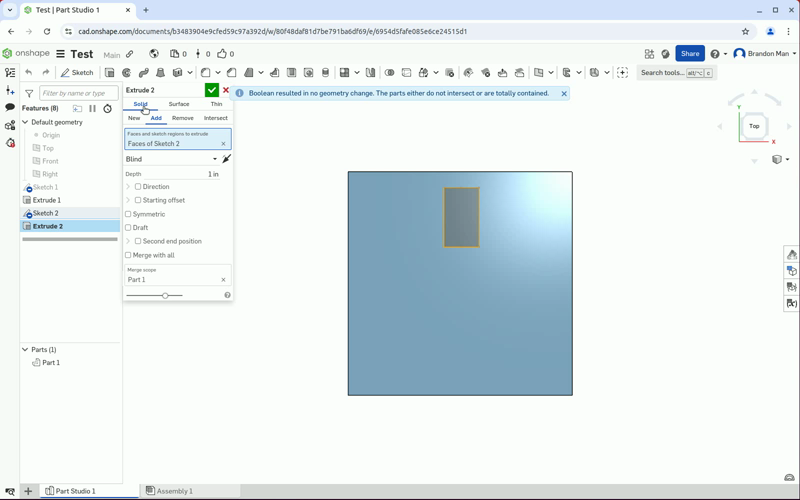
click(143, 106)
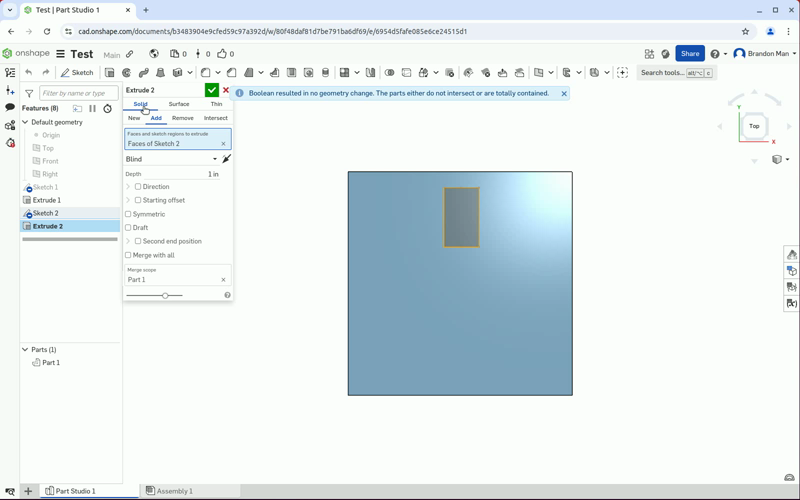
mouse_move(137, 120)
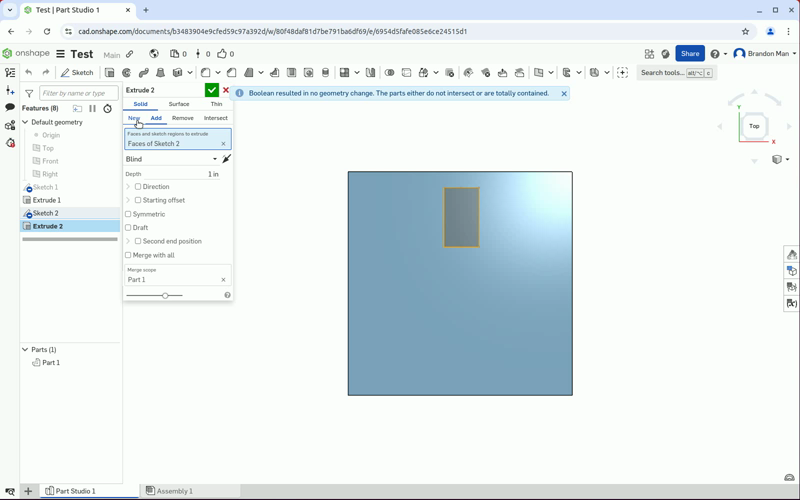
click(137, 120)
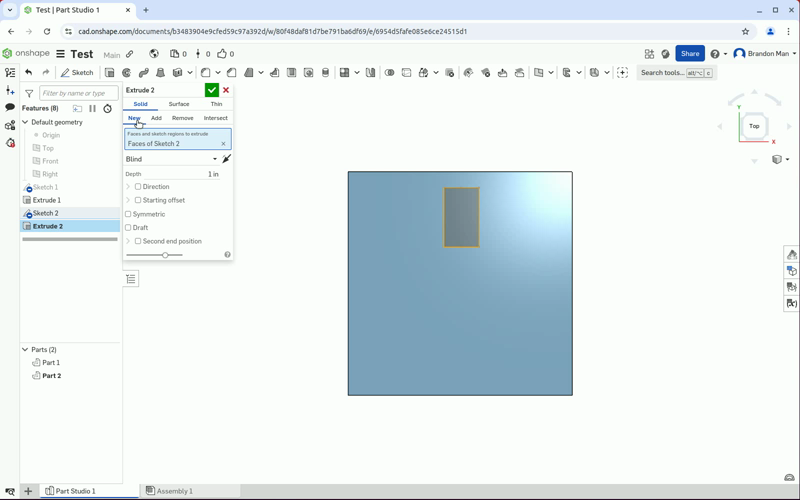
key(tab, 4)
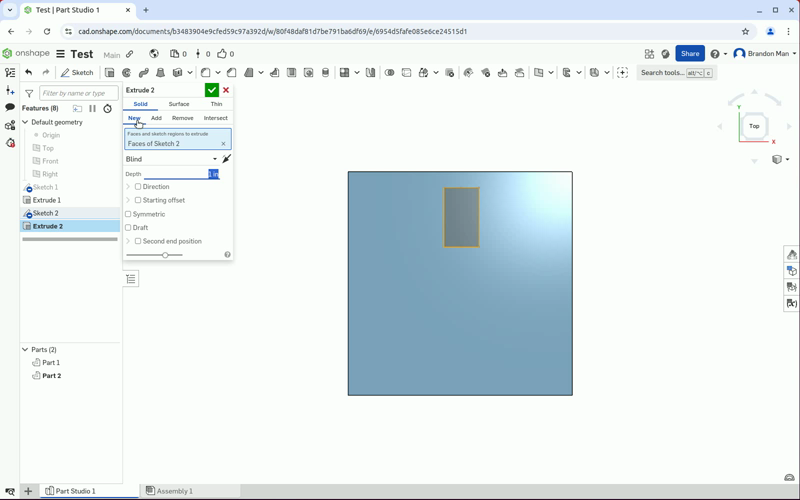
text(6.74)
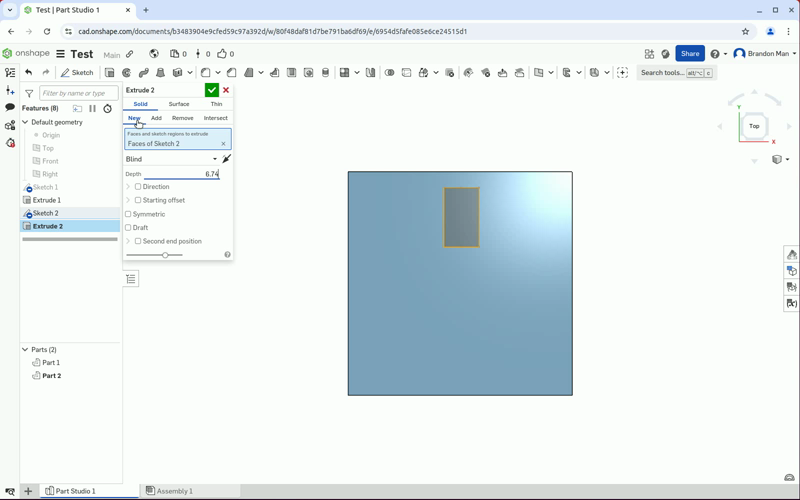
key(enter)
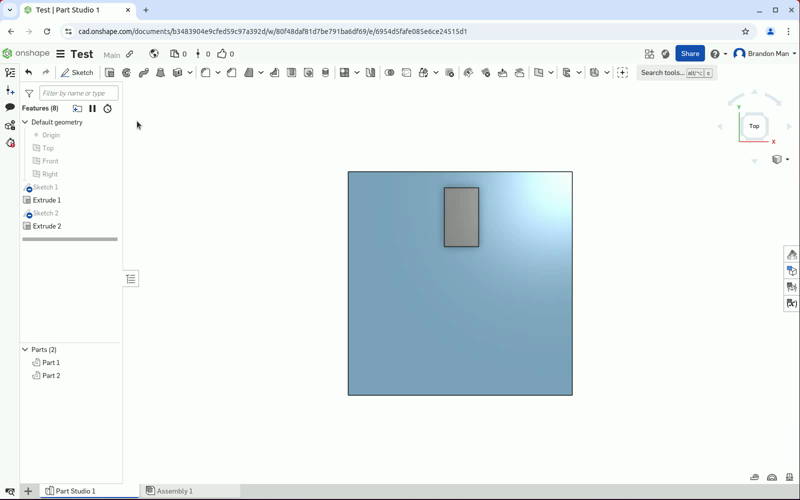
key(shift+h)
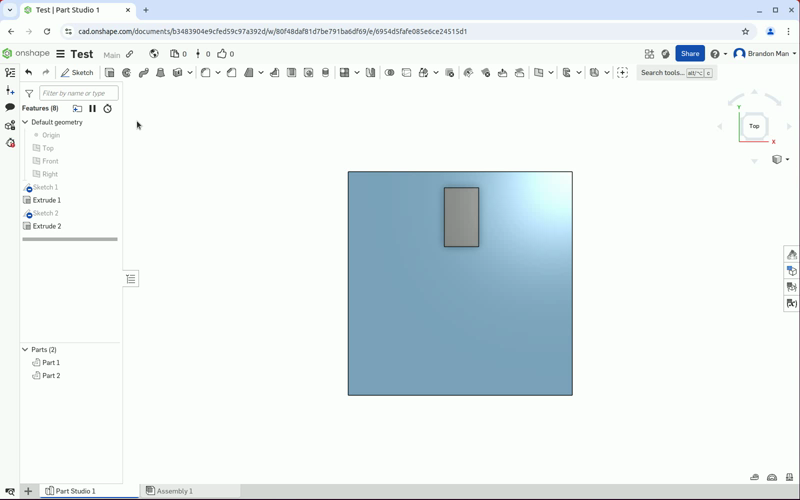
key(shift+h)
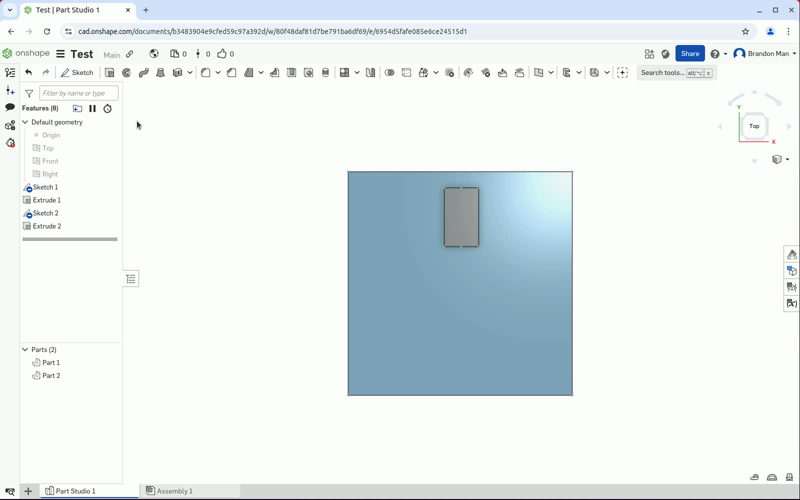
key(shift+7)
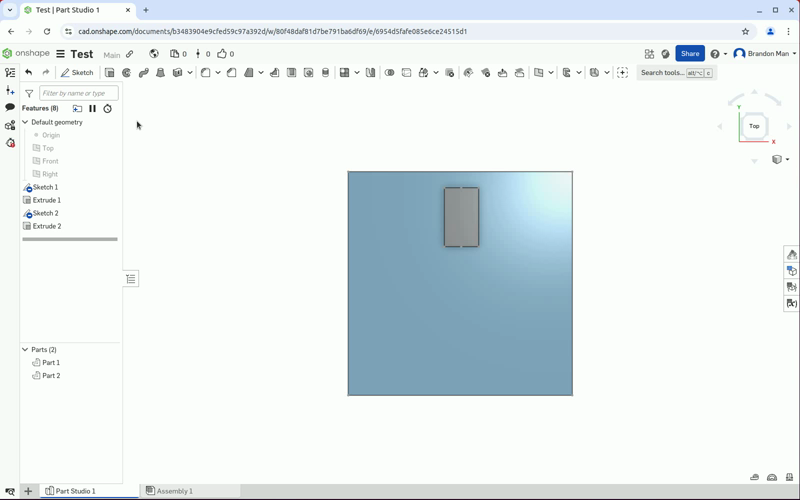
key(up, 3)
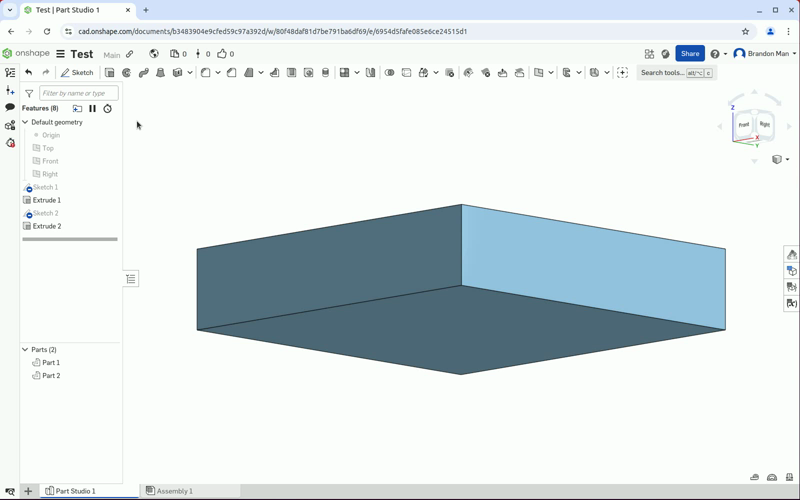
key(left, 3)
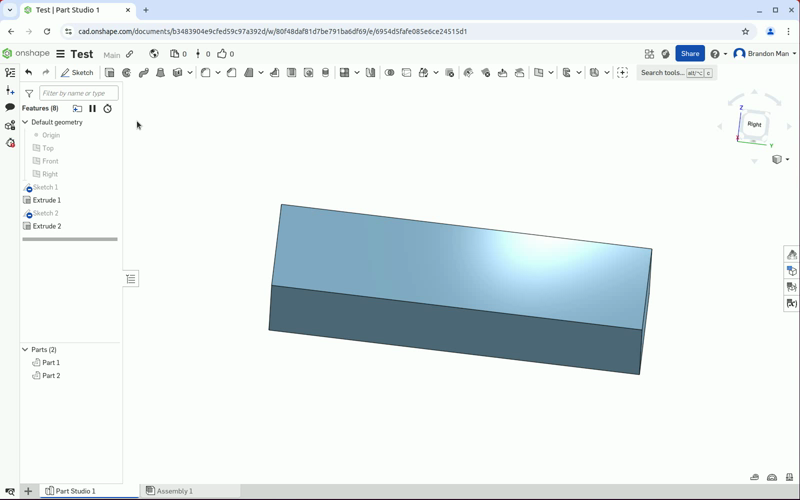
key(right, 3)
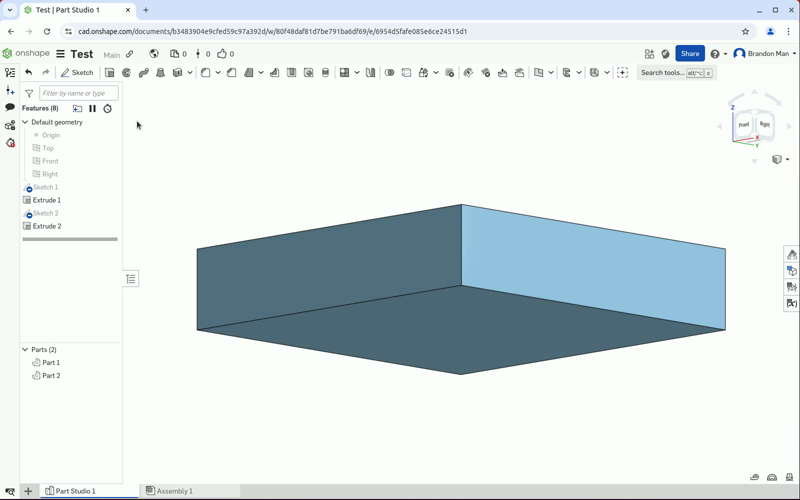
key(down, 3)
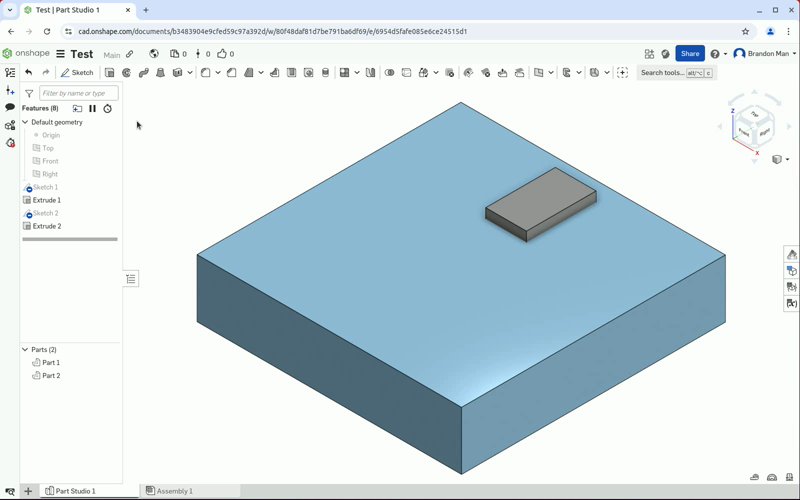
mouse_move(73, 189)
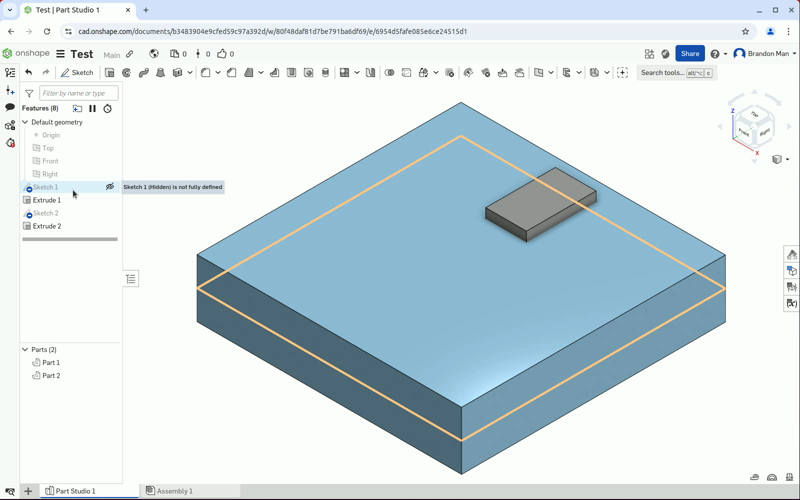
click(73, 189)